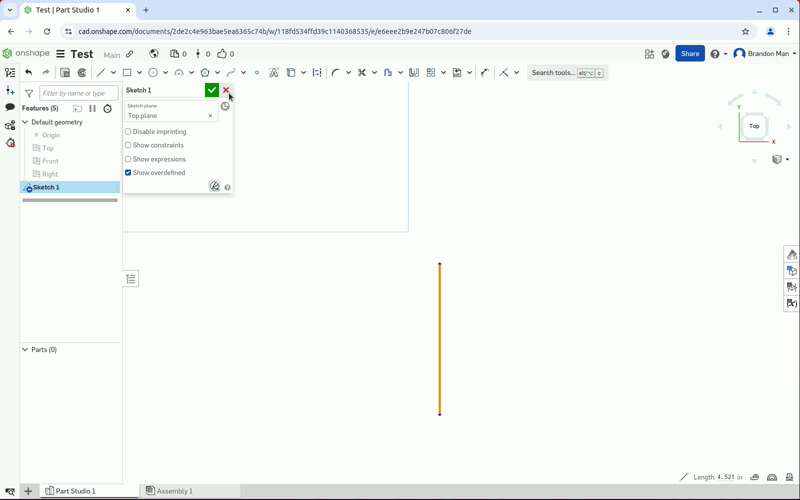
key(shift+h)
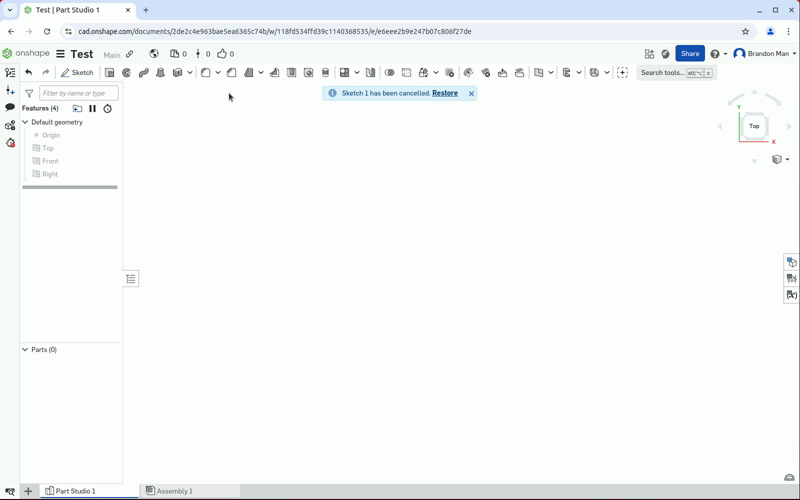
mouse_move(73, 352)
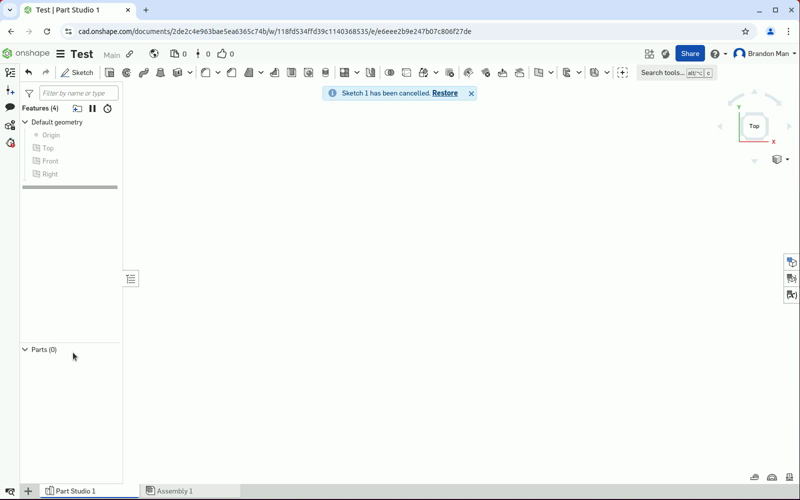
key(y)
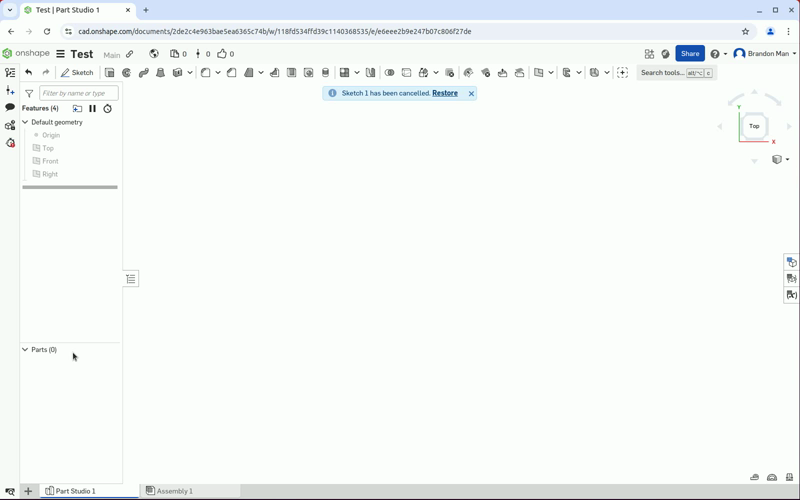
key(shift+p)
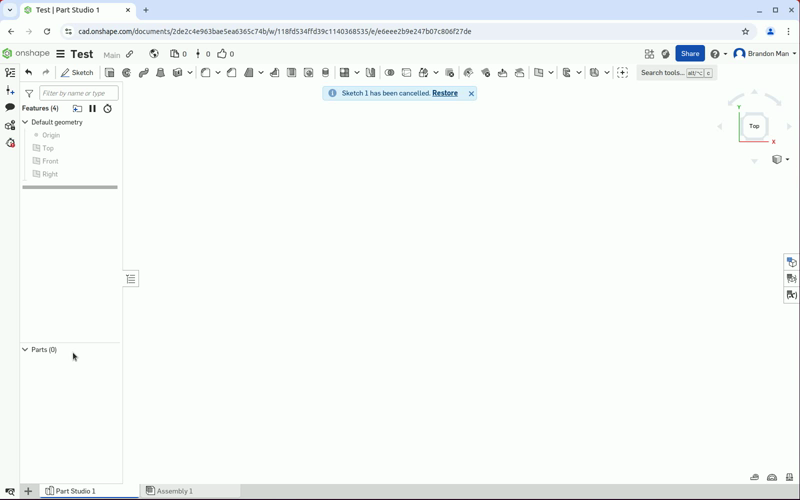
key(space)
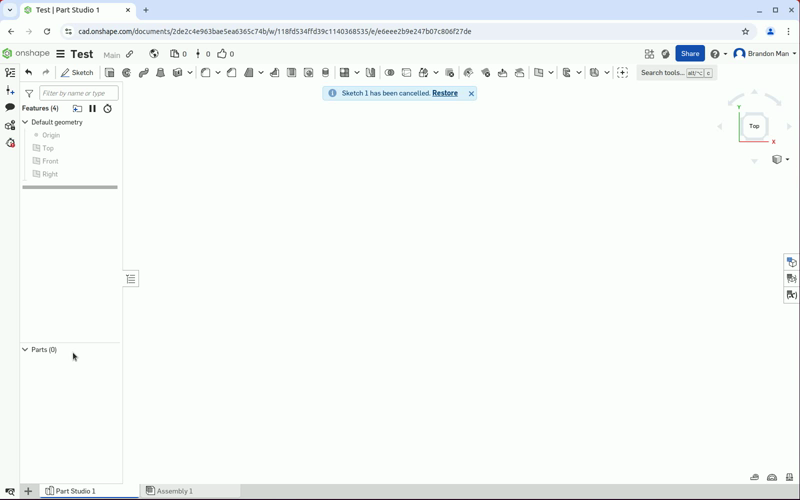
key_down(shift)
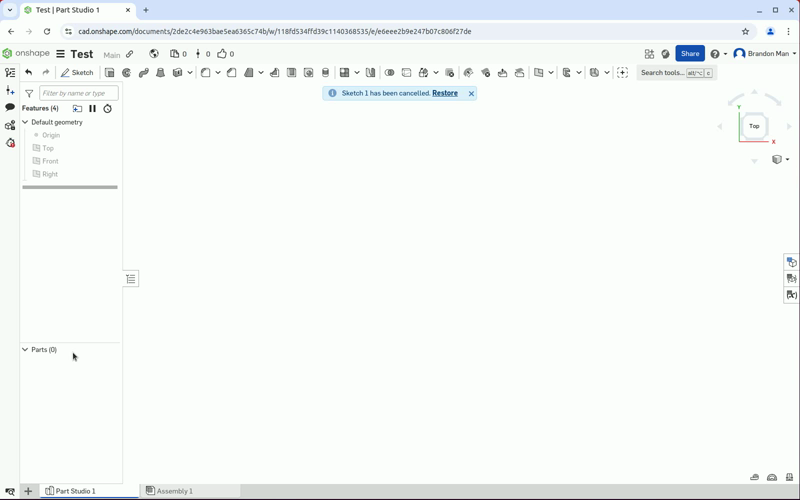
key(up)
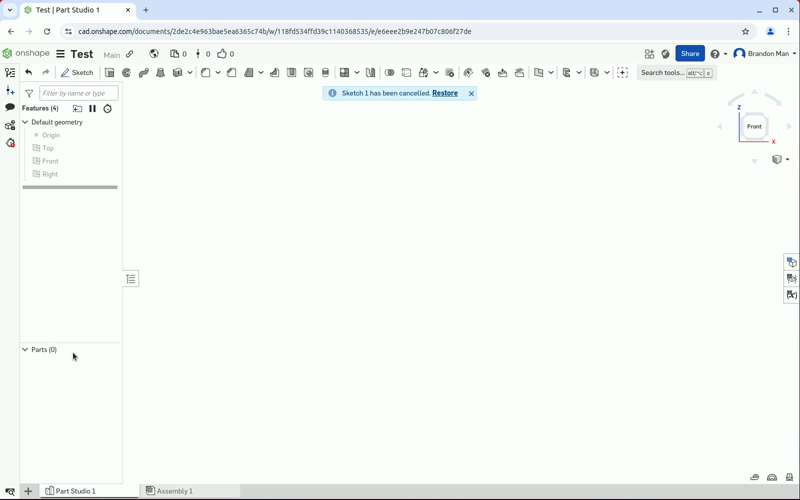
key_up(shift)
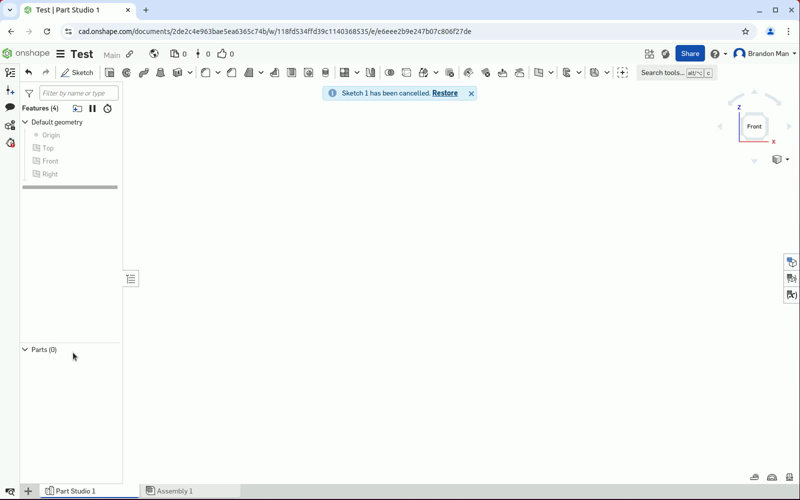
mouse_move(73, 352)
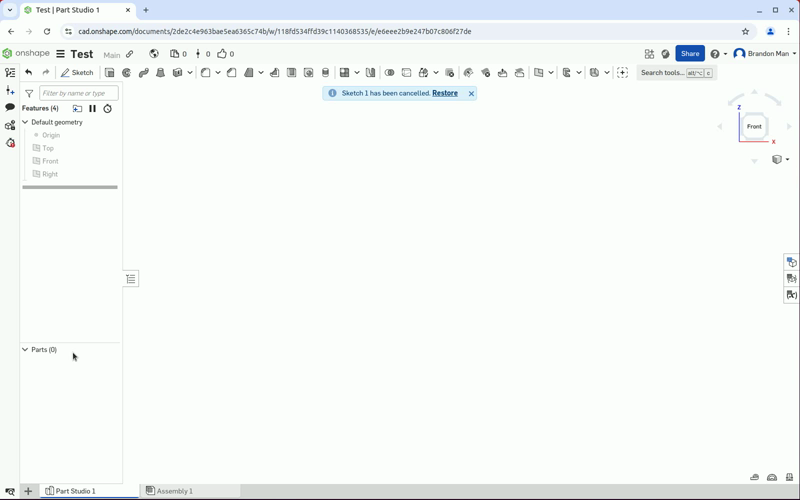
key(shift+y)
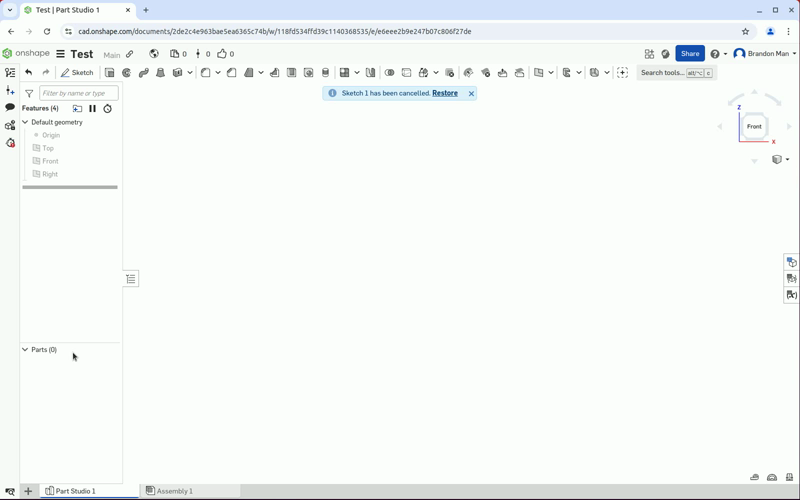
key(shift+s)
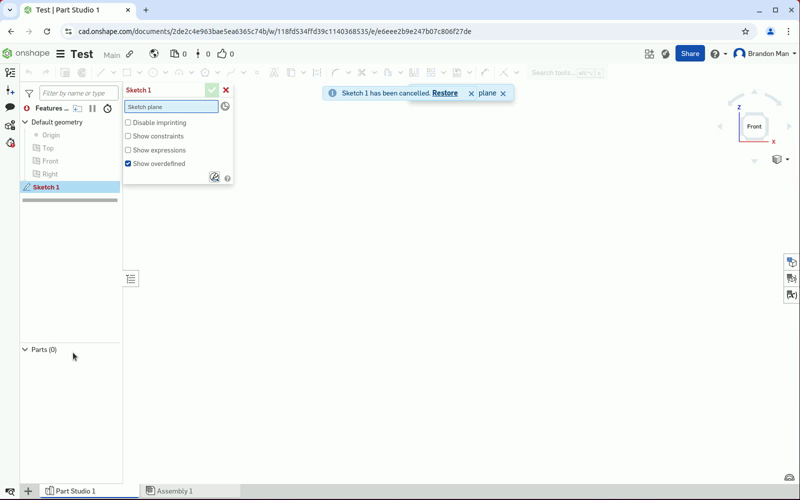
mouse_move(73, 163)
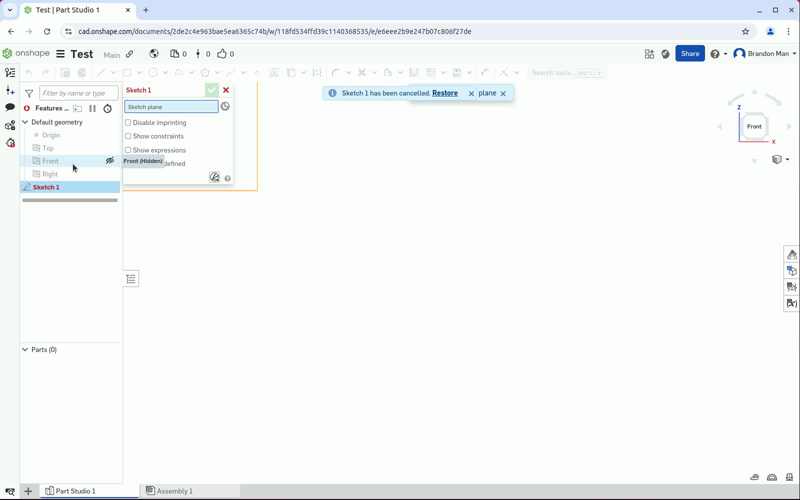
click(73, 163)
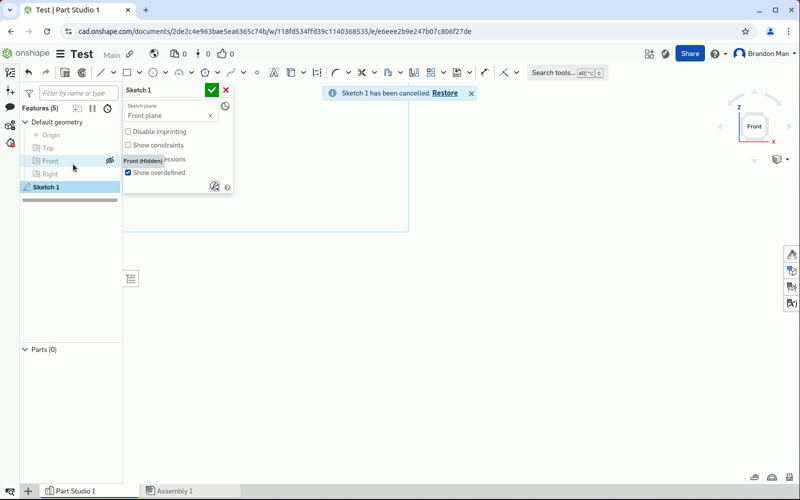
mouse_move(73, 352)
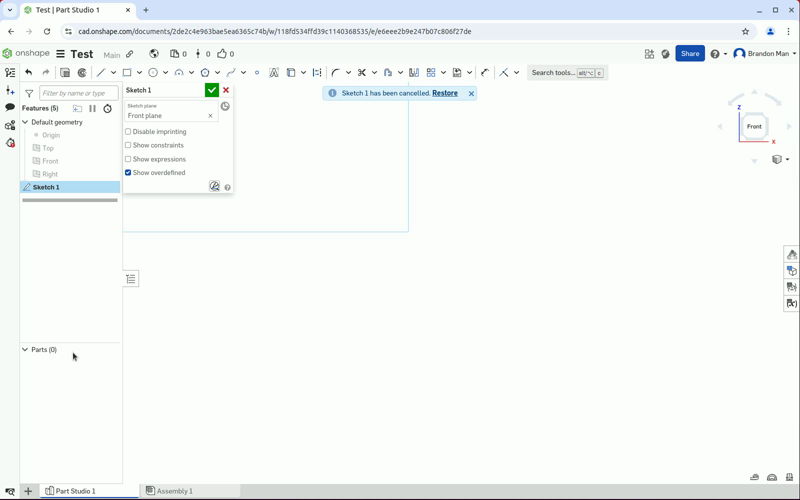
key(y)
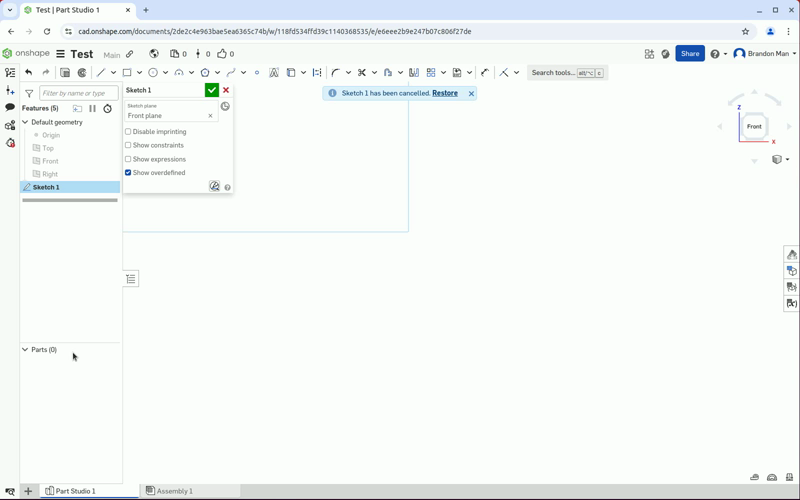
key(c)
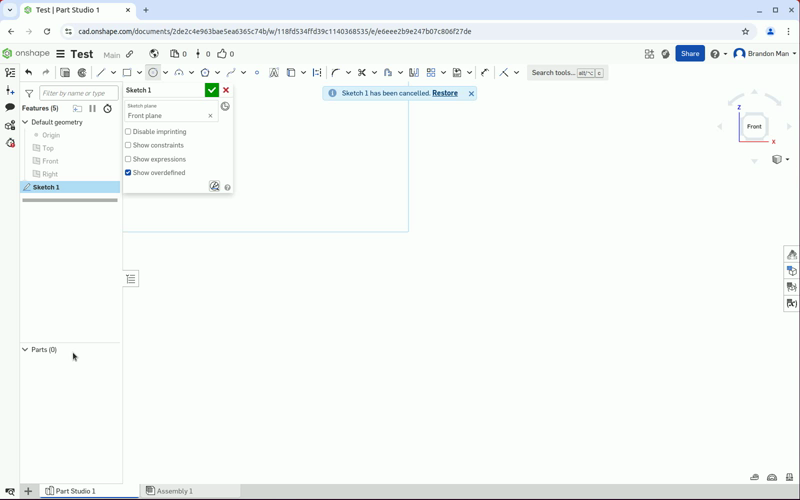
key_down(shift)
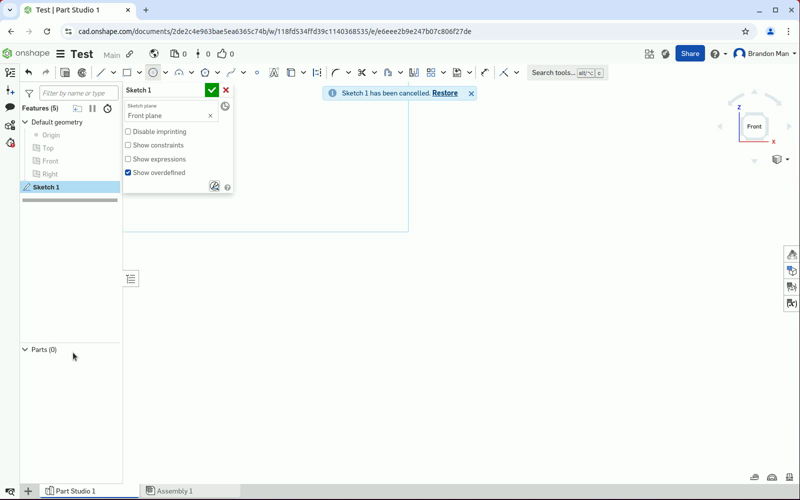
mouse_move(461, 282)
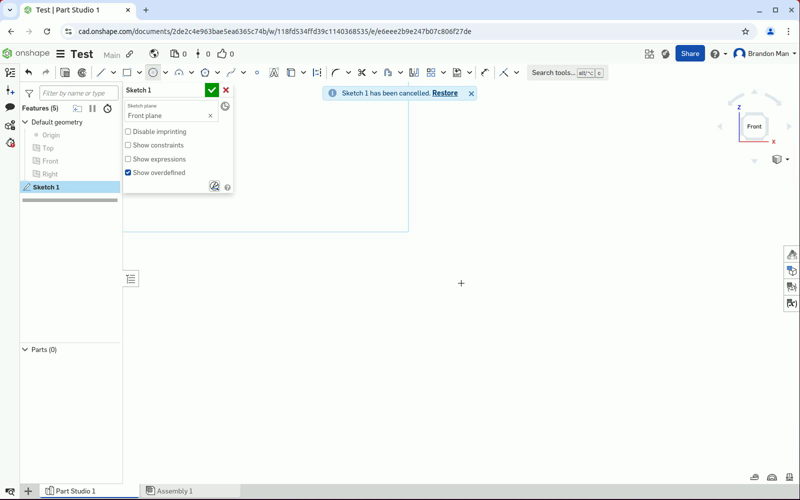
click(461, 282)
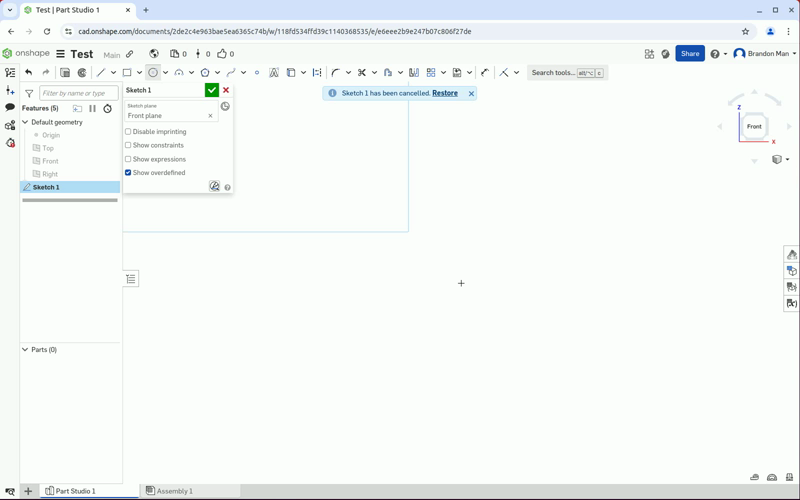
key_up(shift)
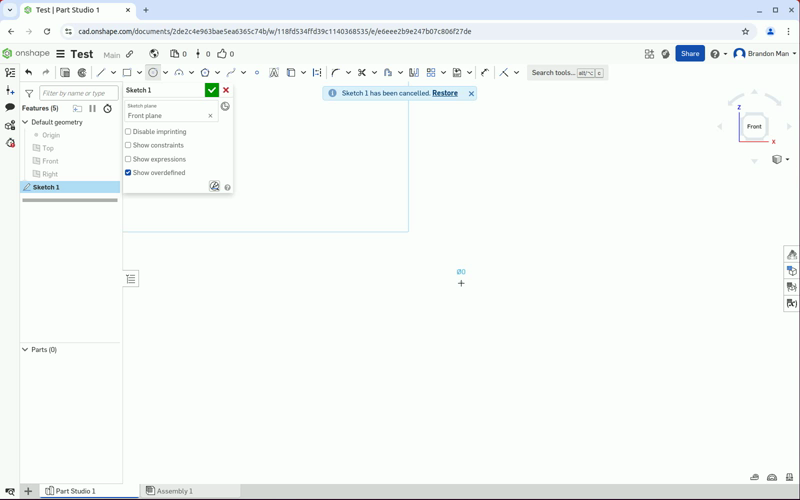
mouse_move(518, 282)
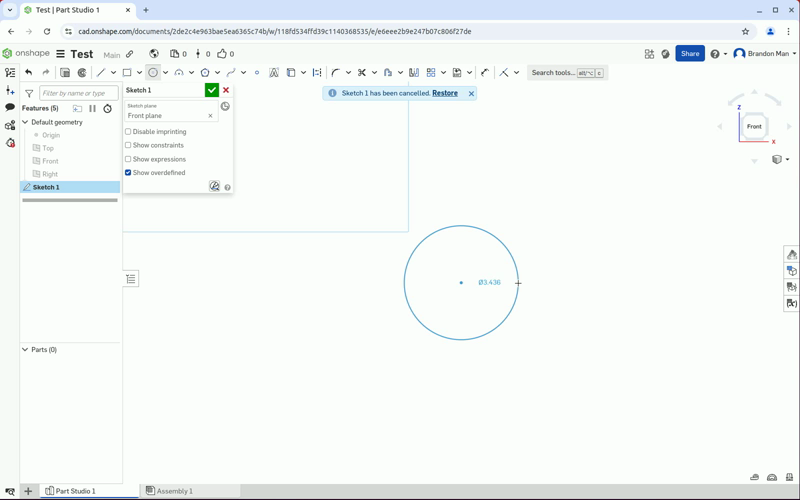
click(518, 282)
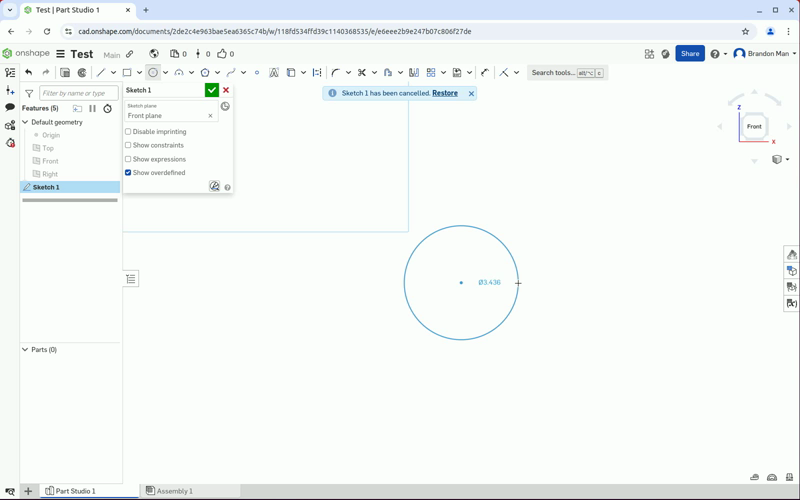
key(esc)
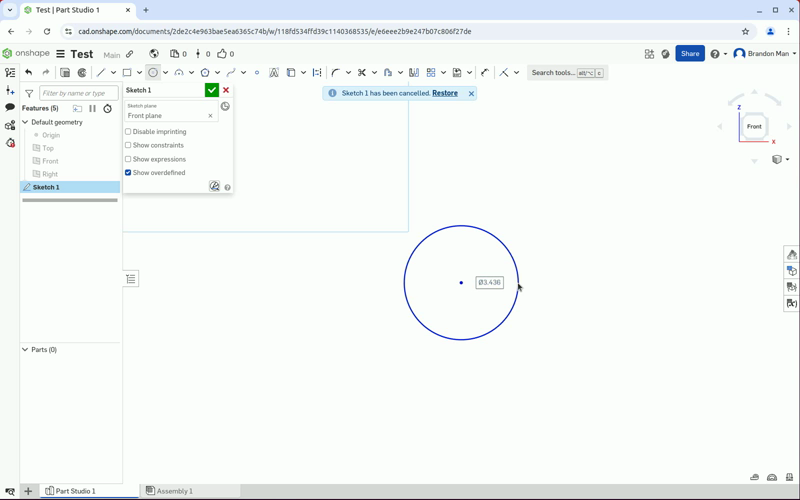
key(c)
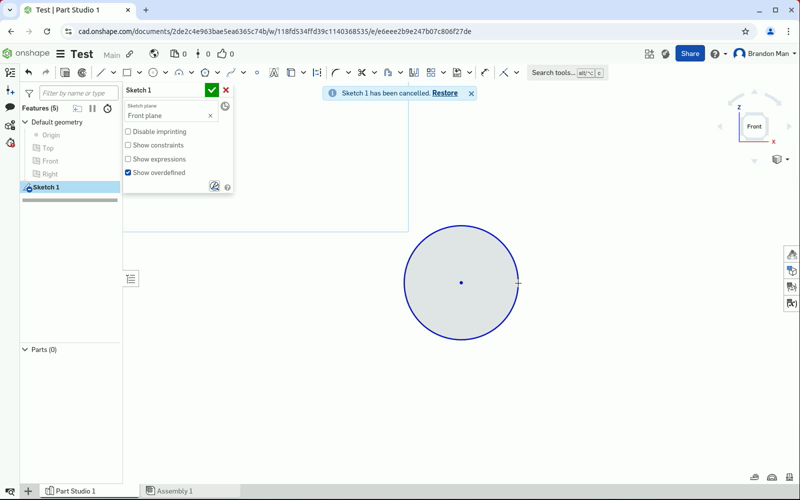
key_down(shift)
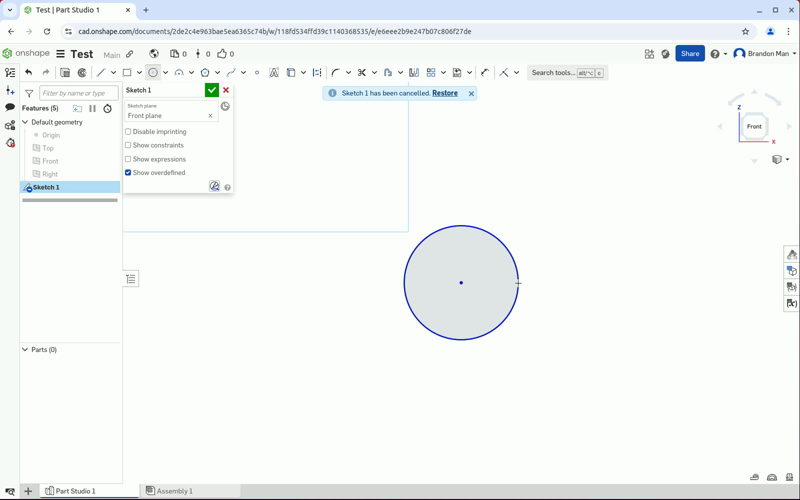
mouse_move(461, 282)
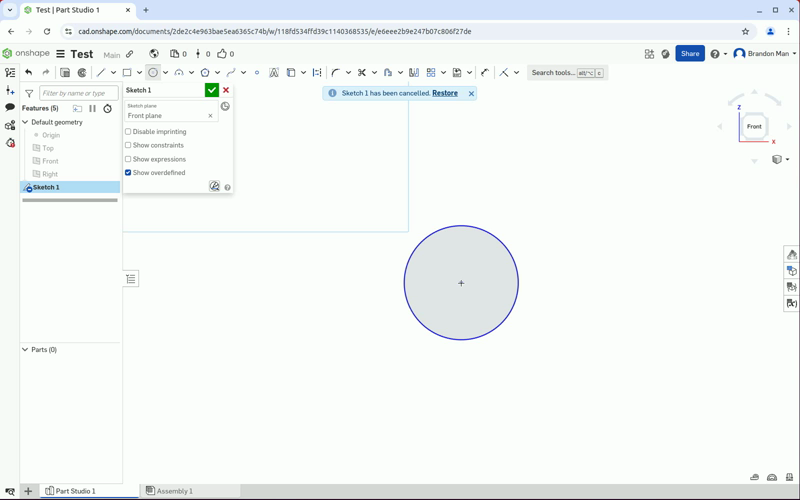
click(461, 282)
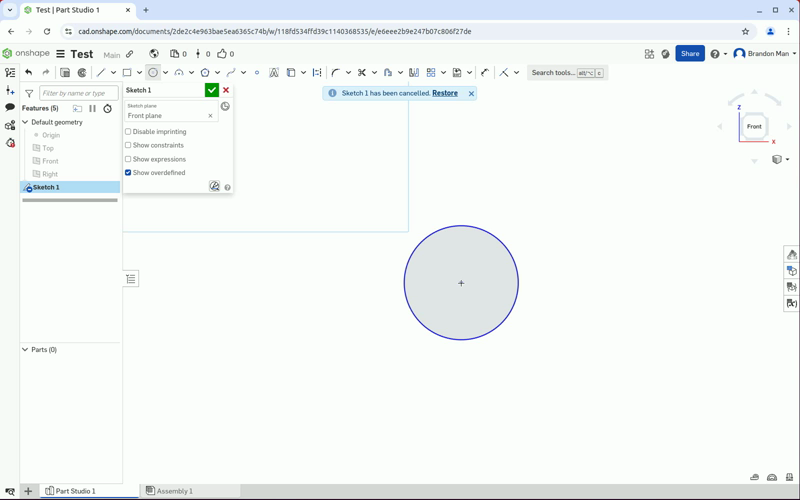
key_up(shift)
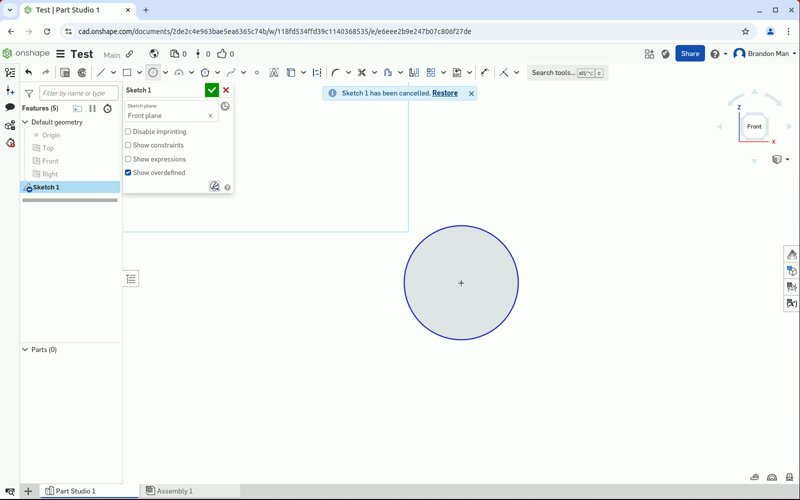
mouse_move(508, 282)
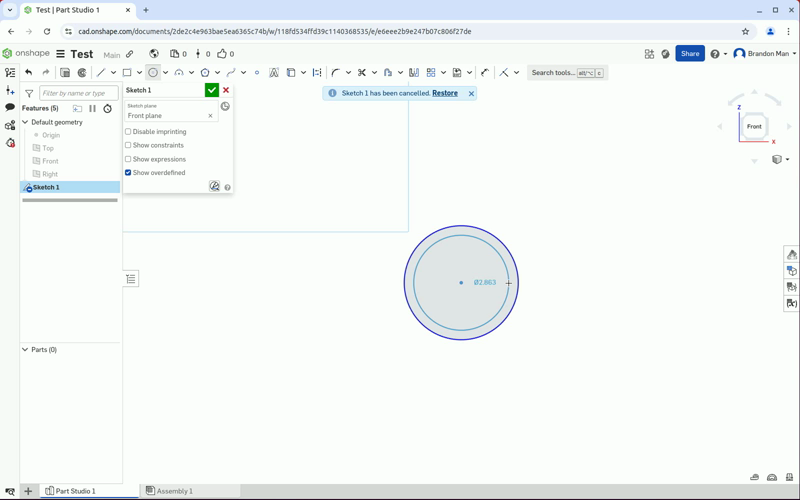
click(508, 282)
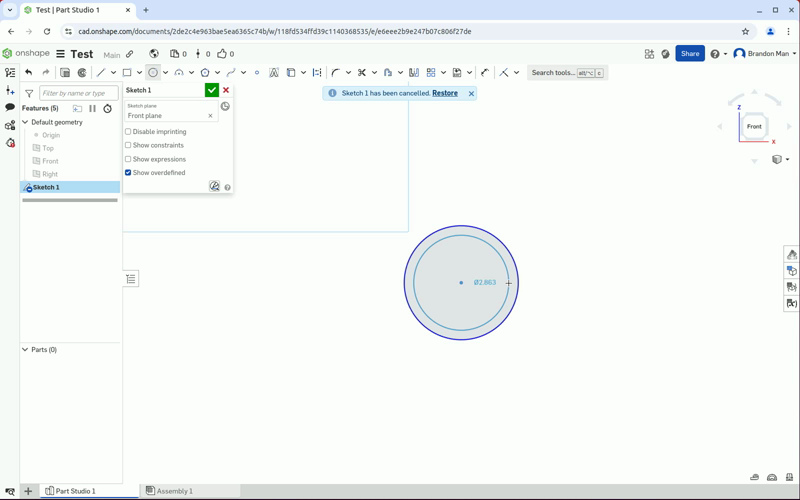
key(esc)
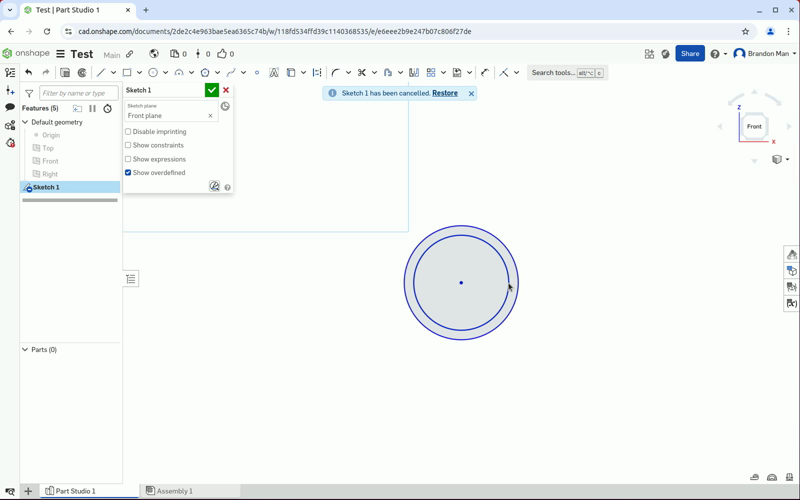
mouse_move(440, 233)
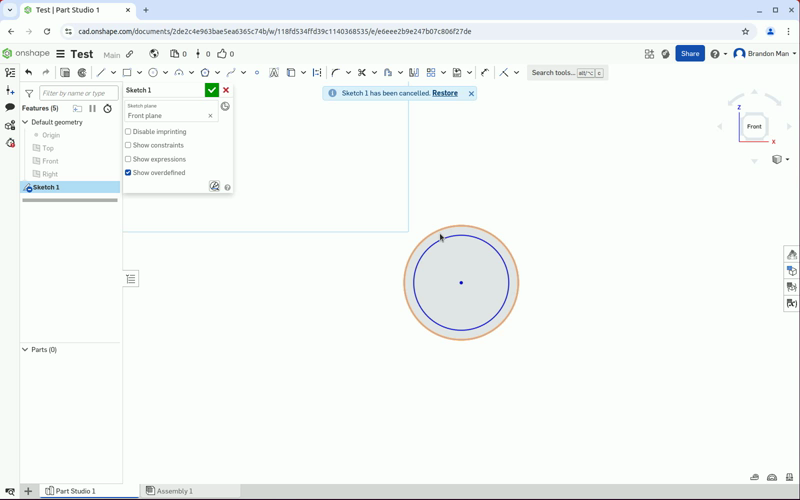
click(440, 233)
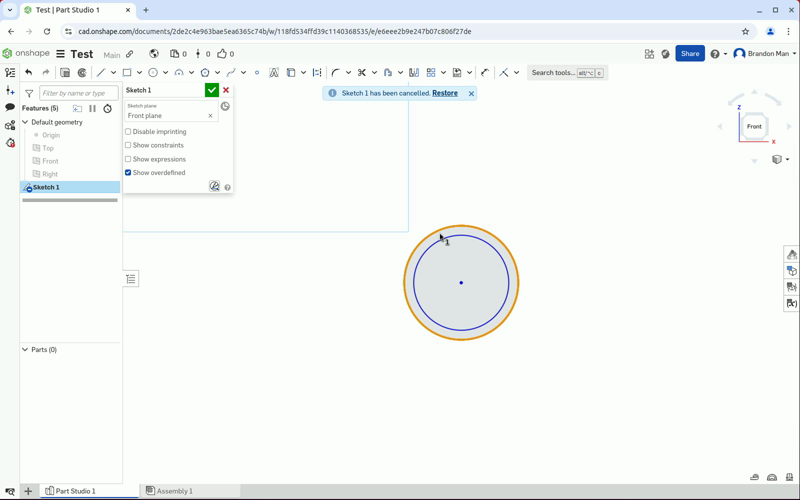
mouse_move(73, 352)
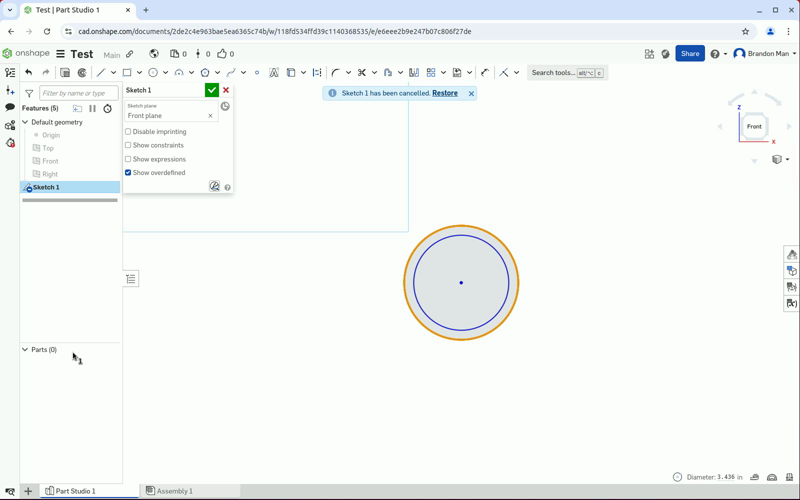
key(shift+y)
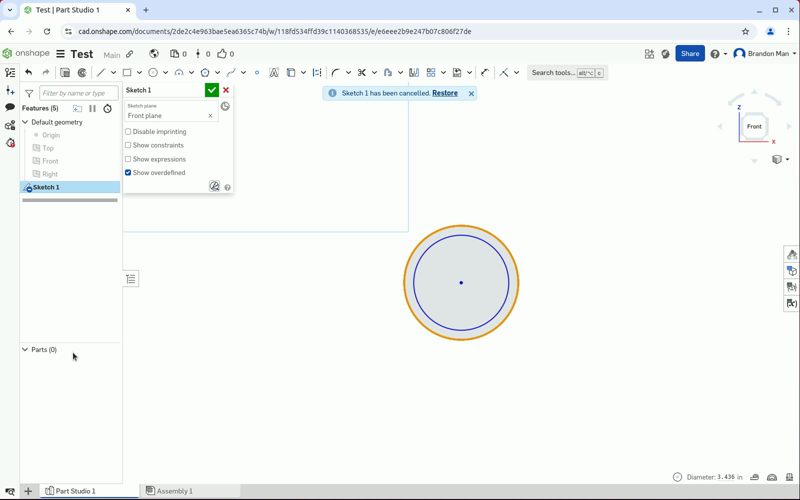
key(shift+e)
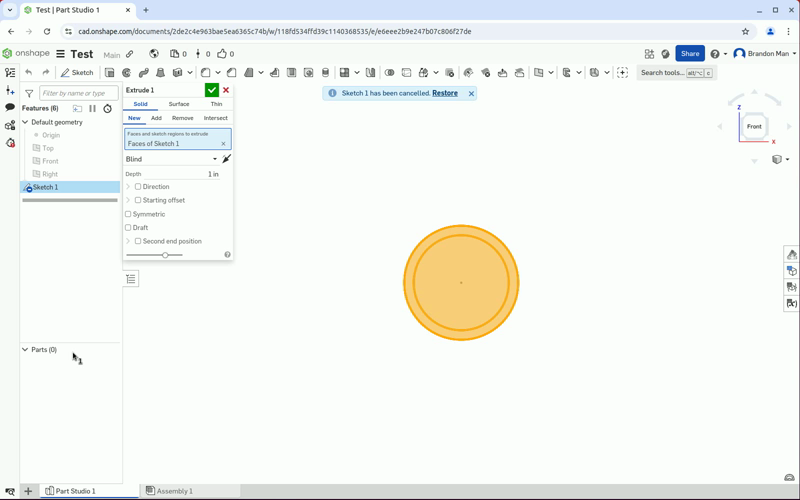
mouse_move(143, 106)
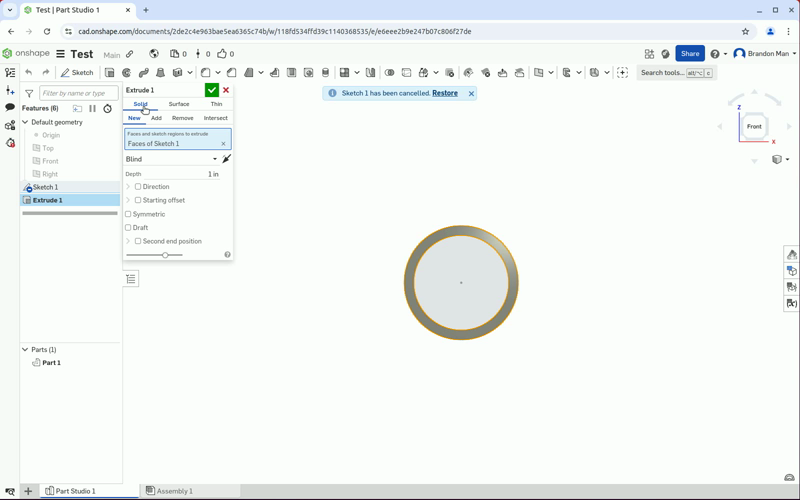
click(143, 106)
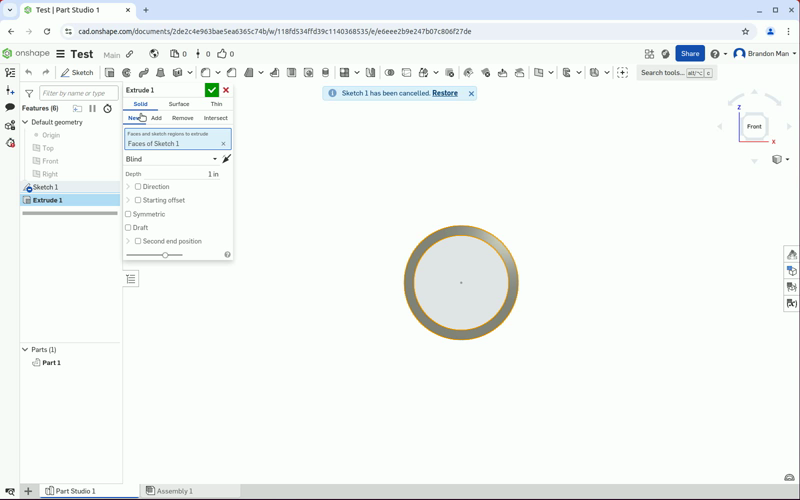
mouse_move(137, 120)
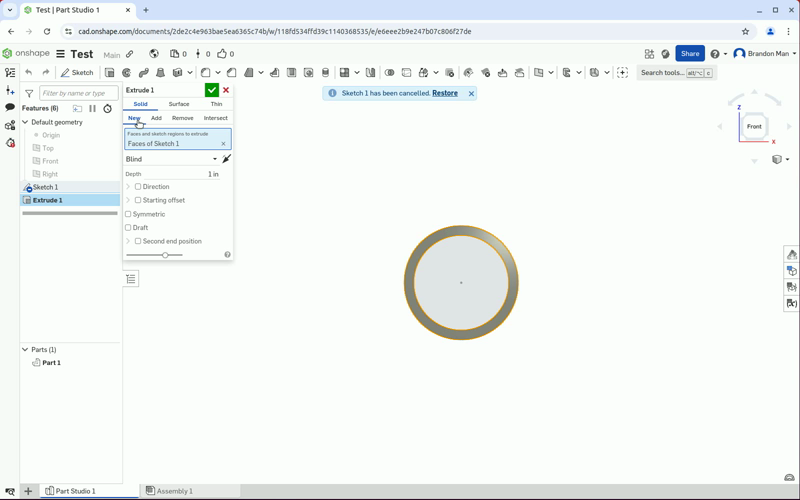
click(137, 120)
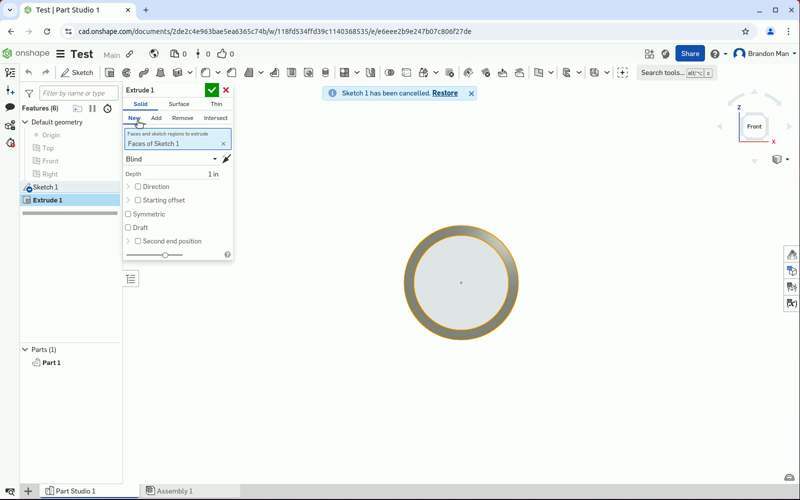
key(tab, 4)
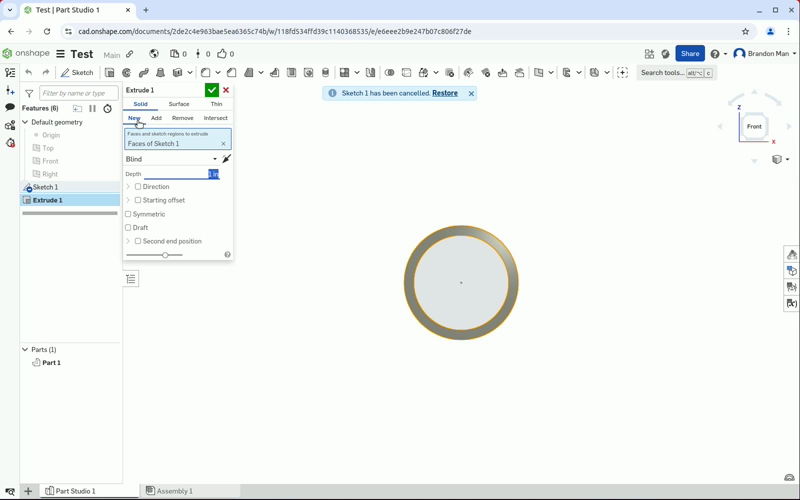
text(3.391)
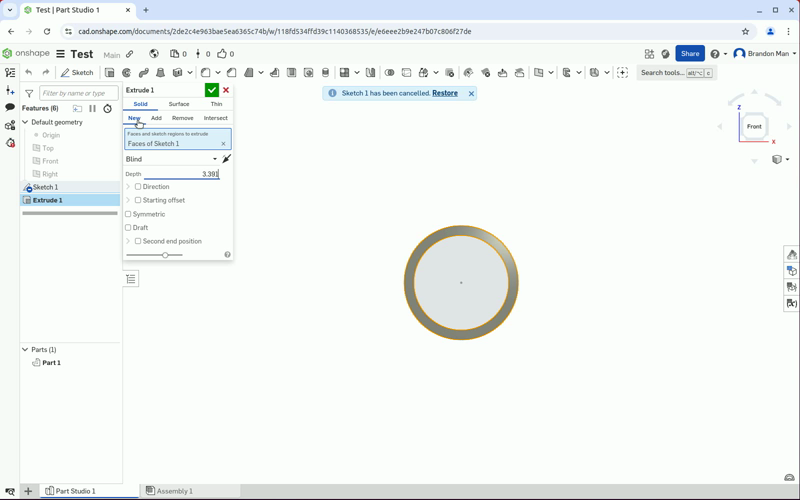
key(enter)
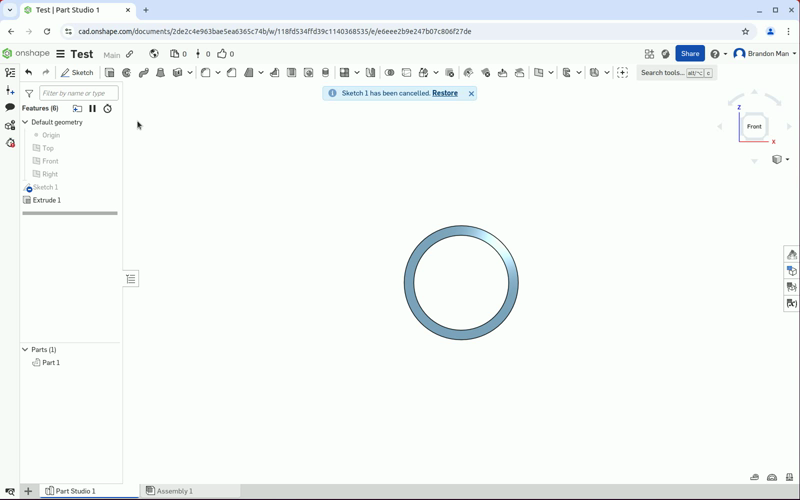
key(shift+h)
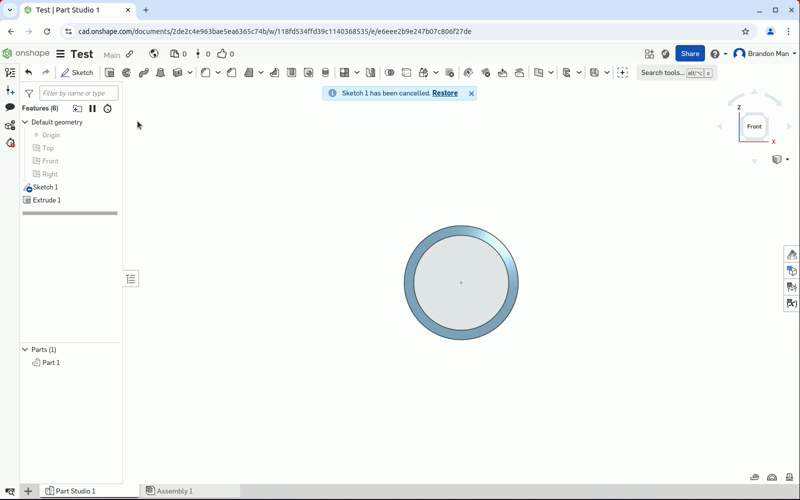
key(shift+h)
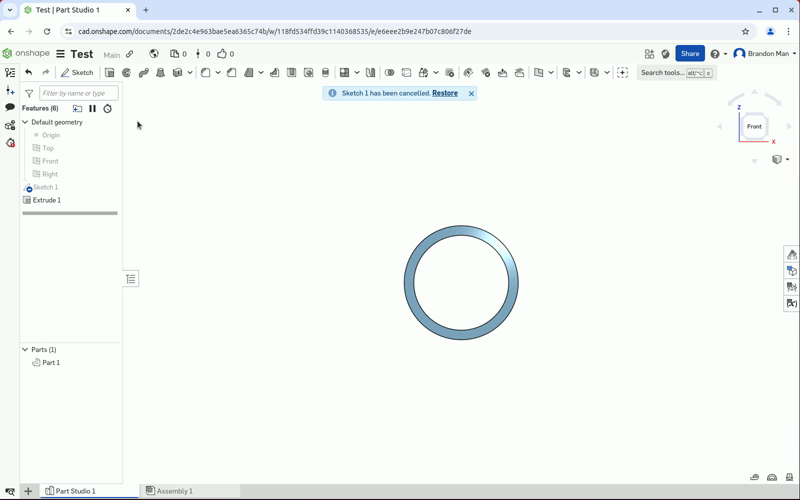
mouse_move(73, 189)
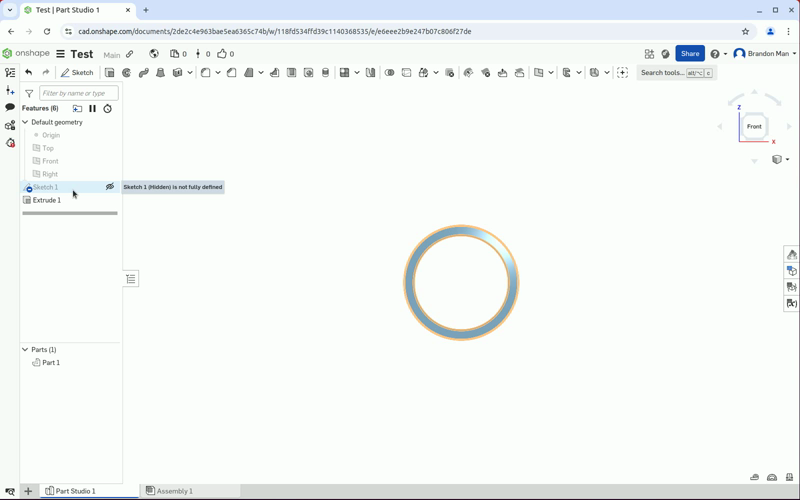
click(73, 189)
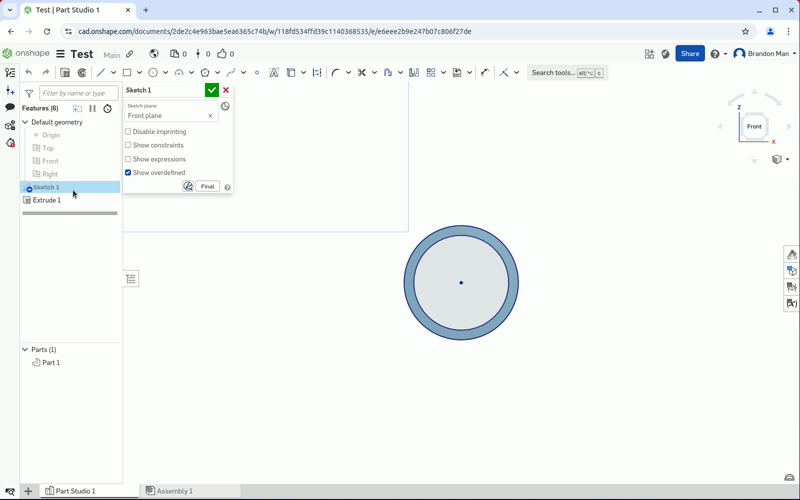
mouse_move(229, 92)
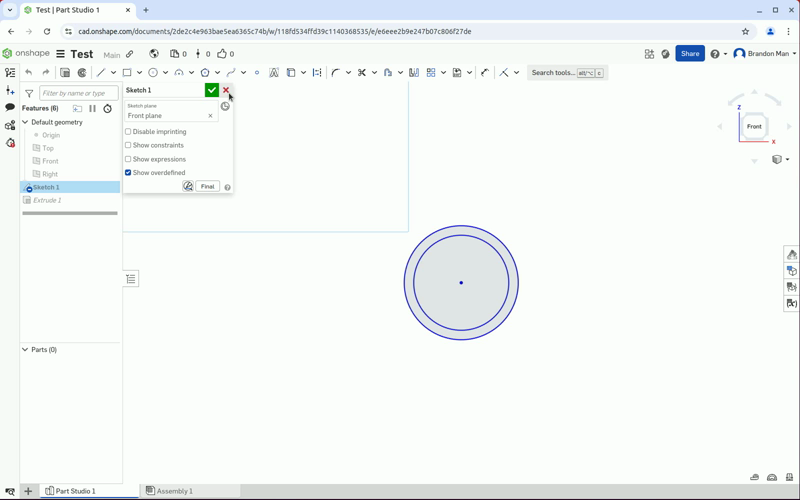
click(229, 92)
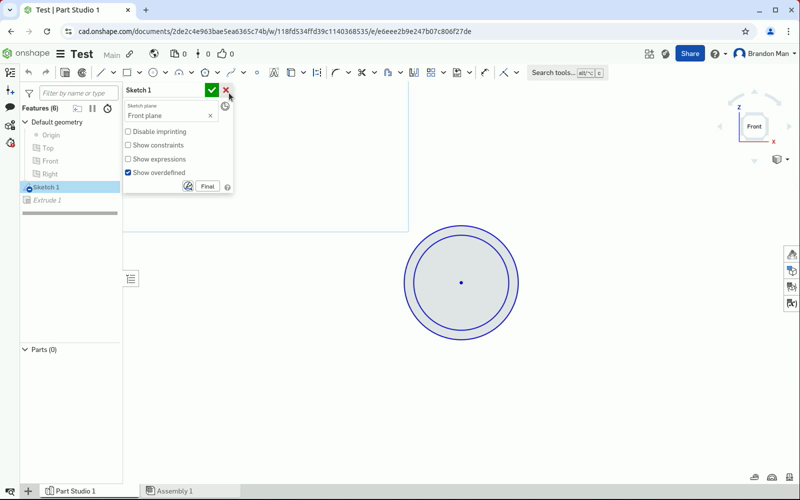
key(shift+s)
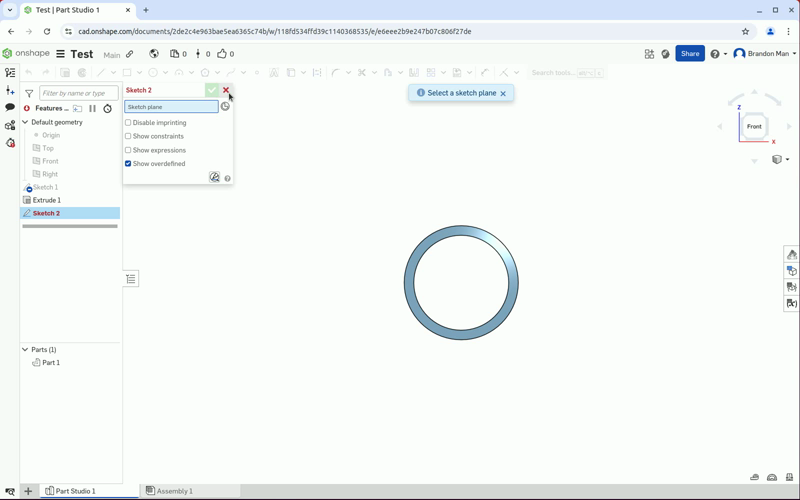
mouse_move(73, 163)
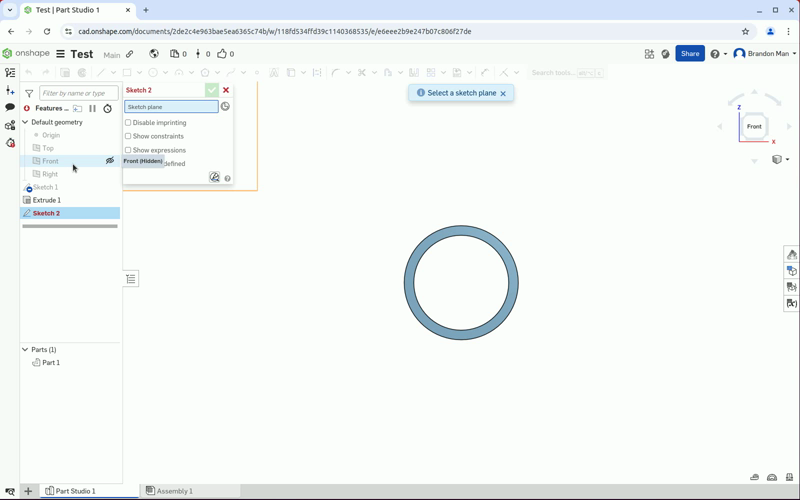
click(73, 163)
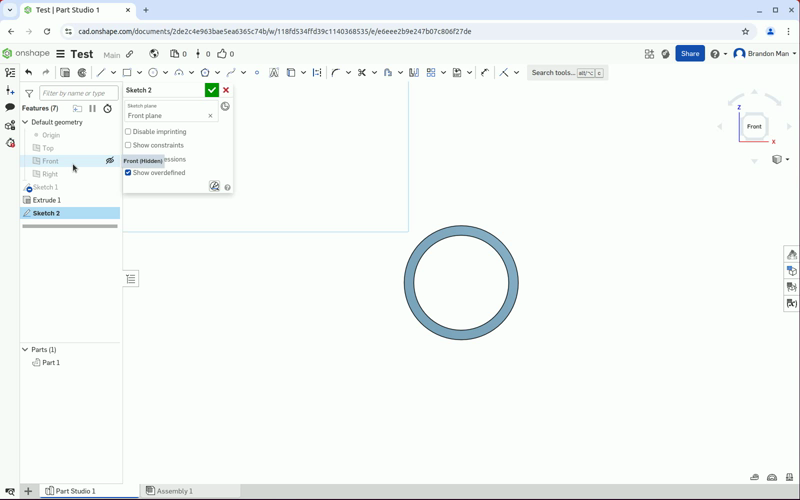
mouse_move(73, 352)
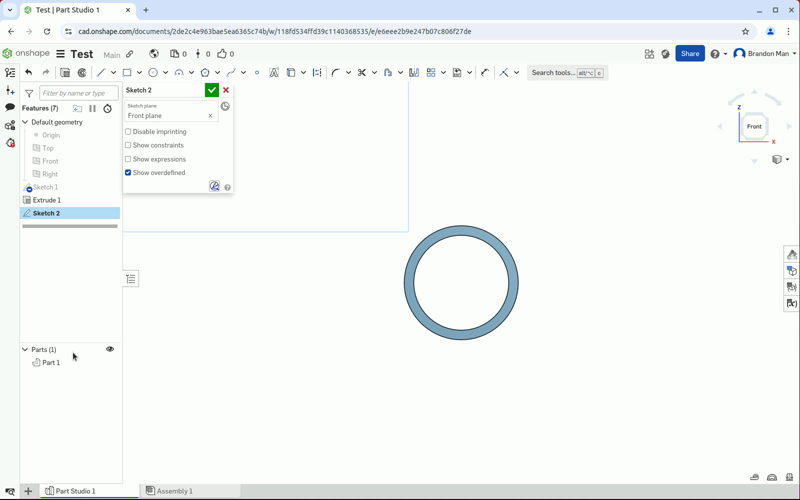
key(y)
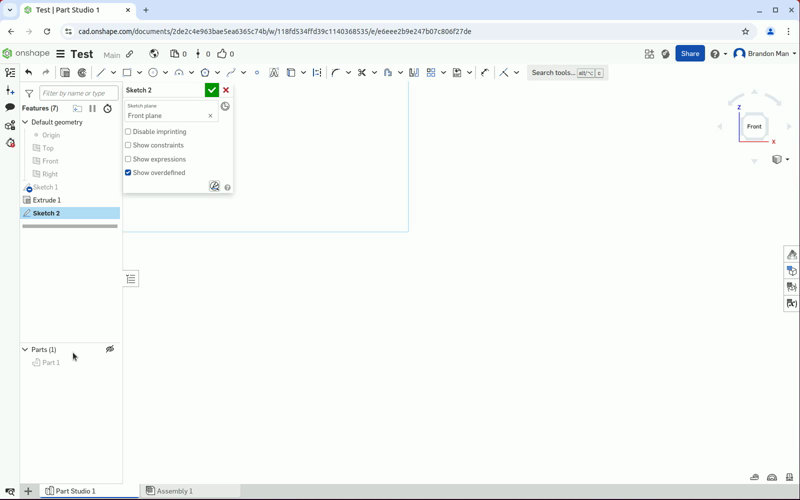
key(c)
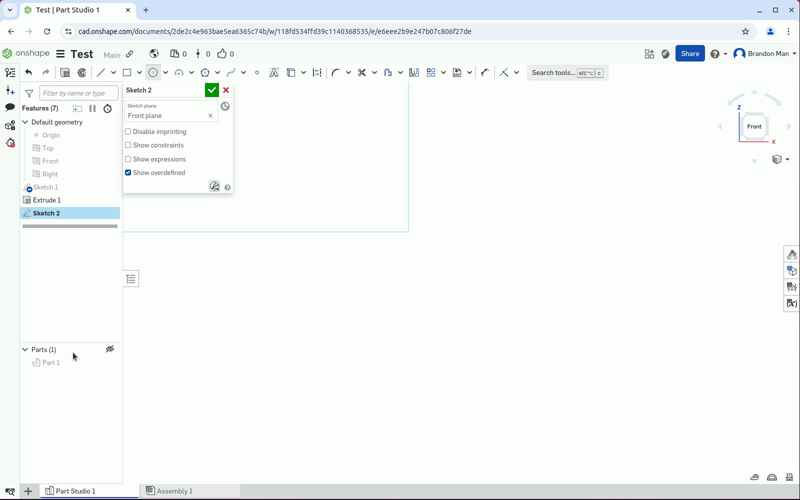
key_down(shift)
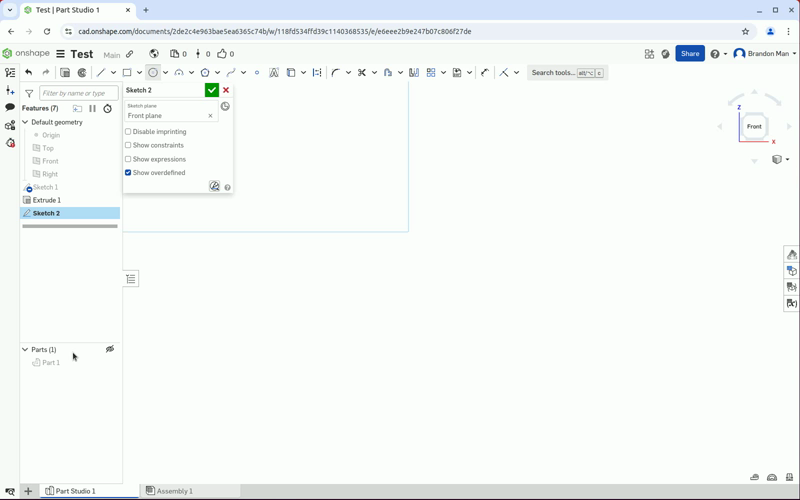
mouse_move(461, 282)
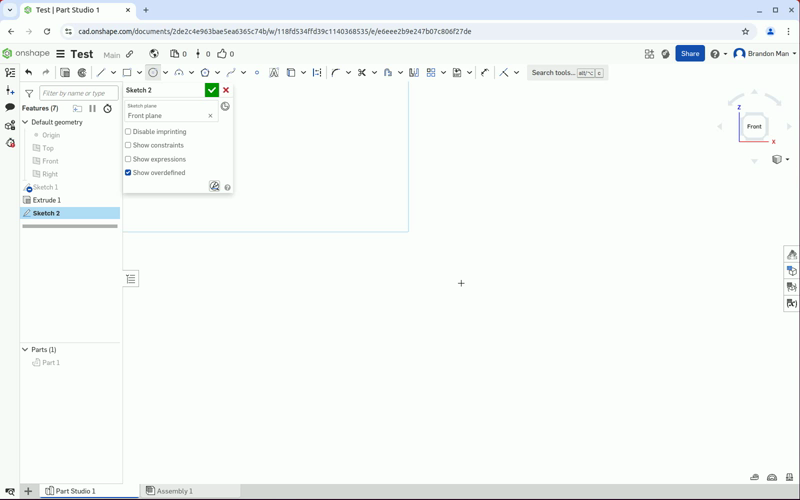
click(461, 282)
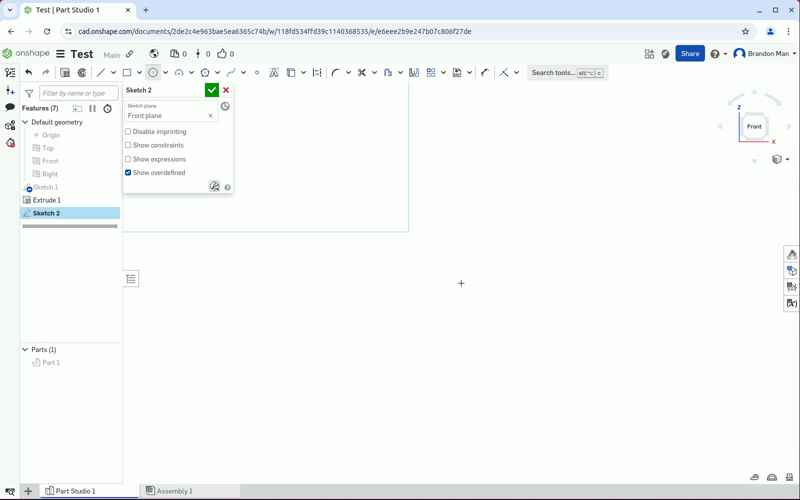
key_up(shift)
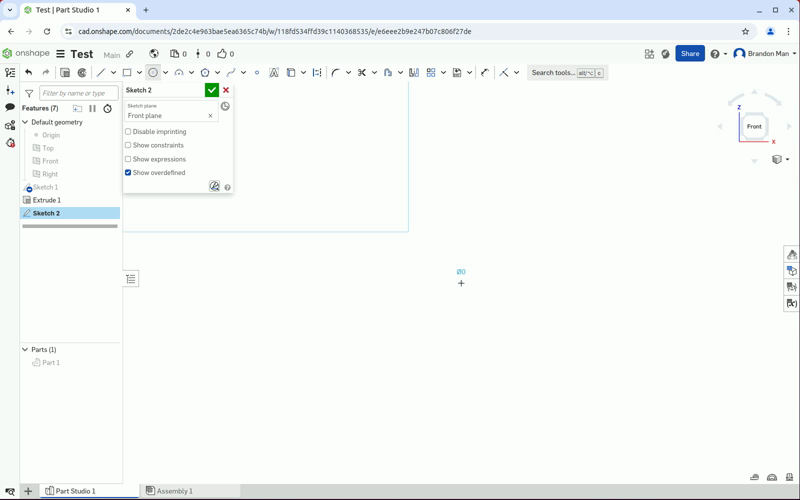
mouse_move(537, 282)
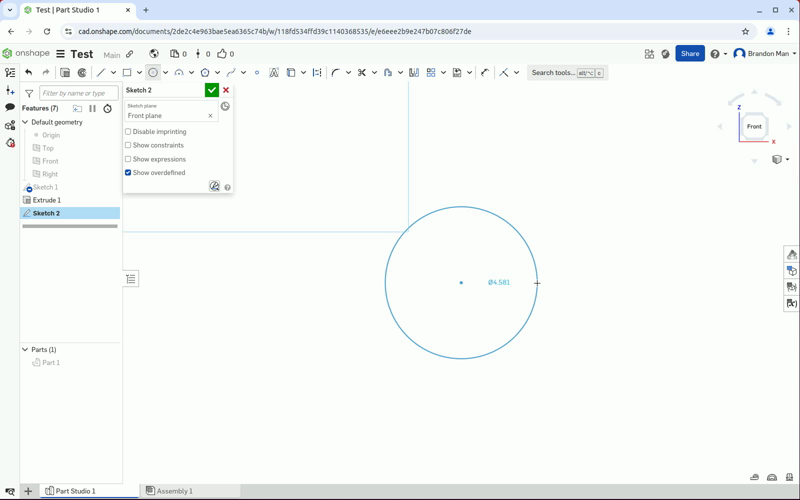
click(537, 282)
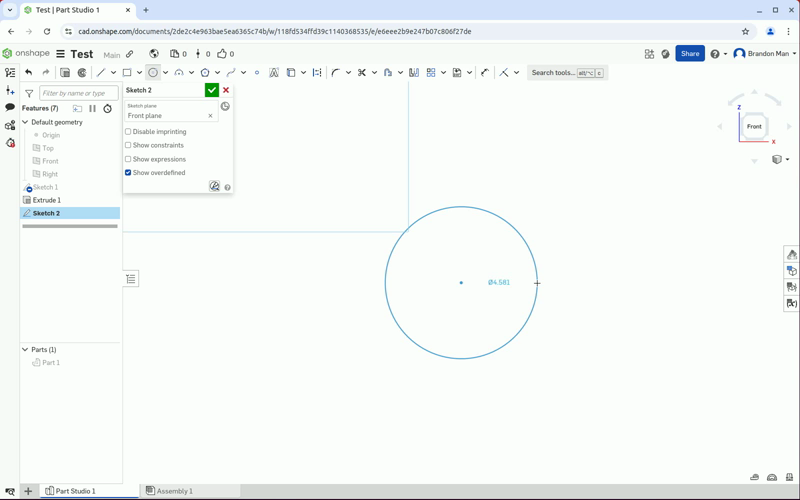
key(esc)
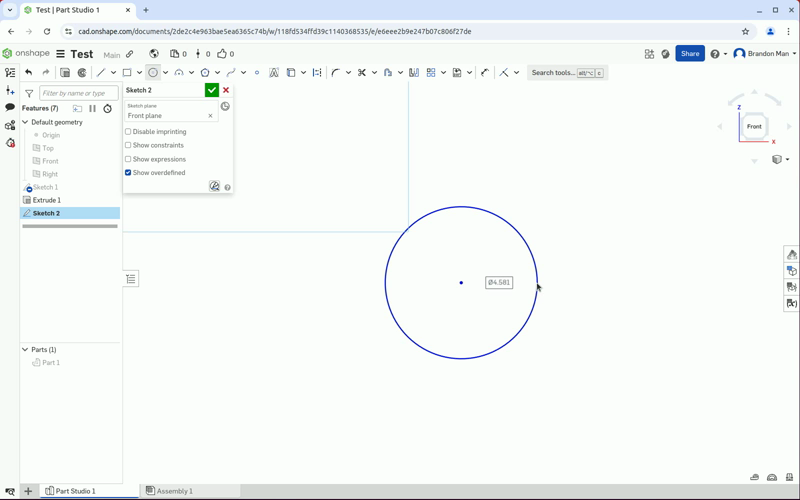
key(c)
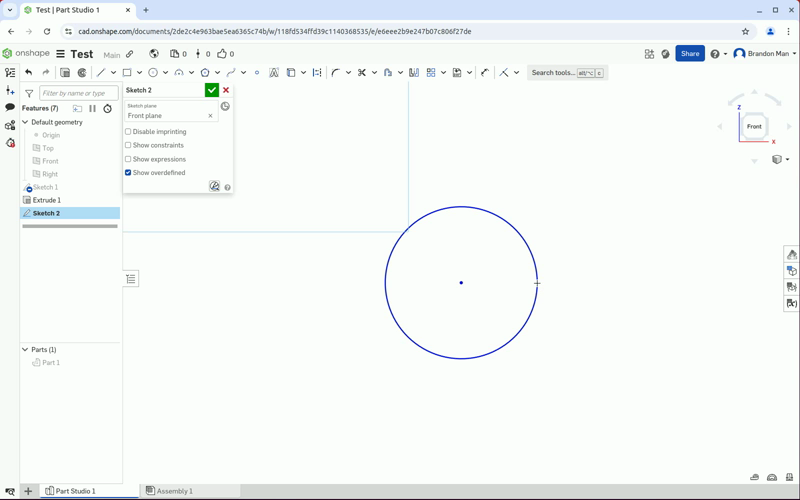
key_down(shift)
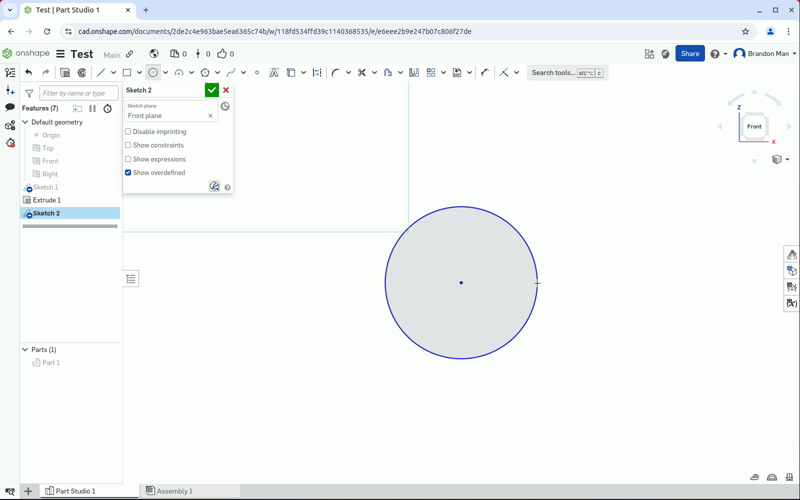
mouse_move(461, 282)
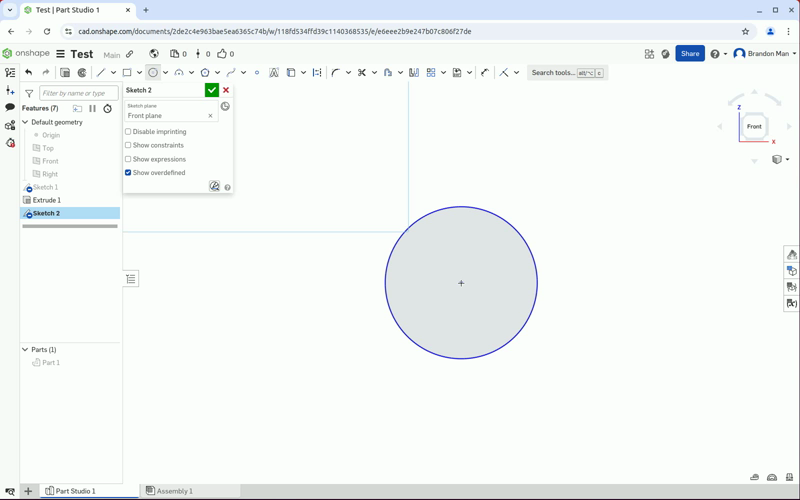
click(461, 282)
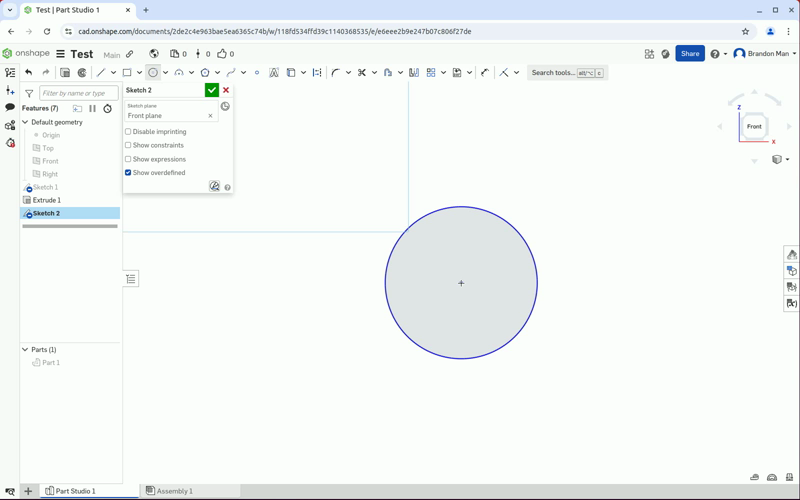
key_up(shift)
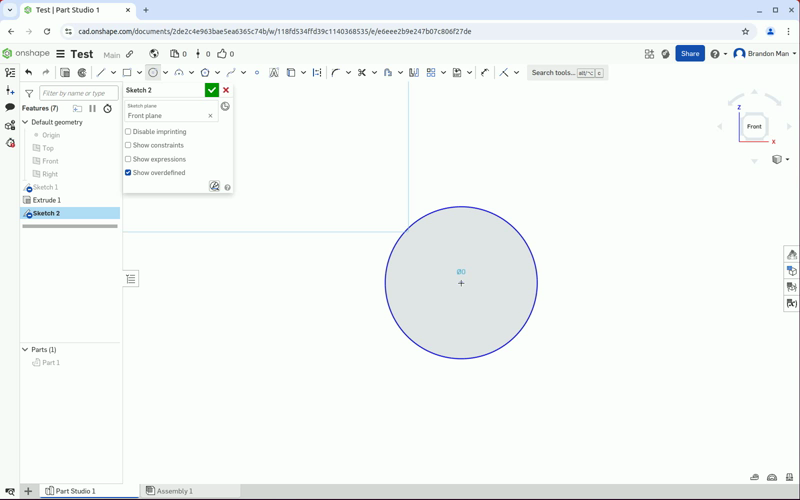
mouse_move(518, 282)
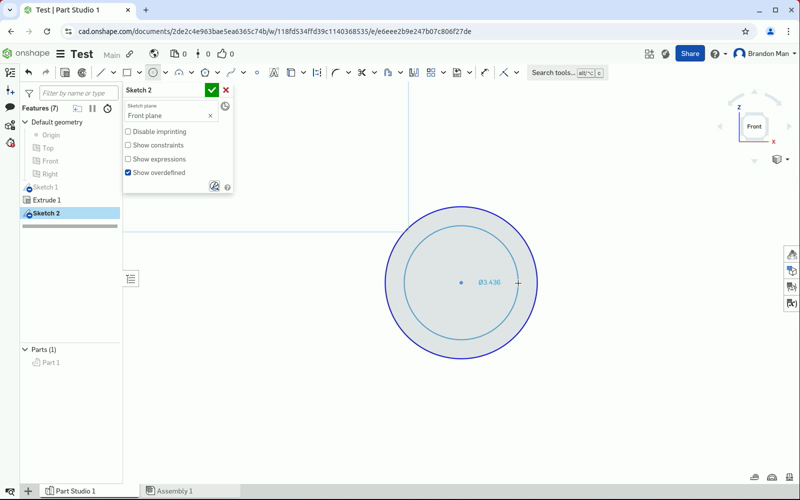
click(518, 282)
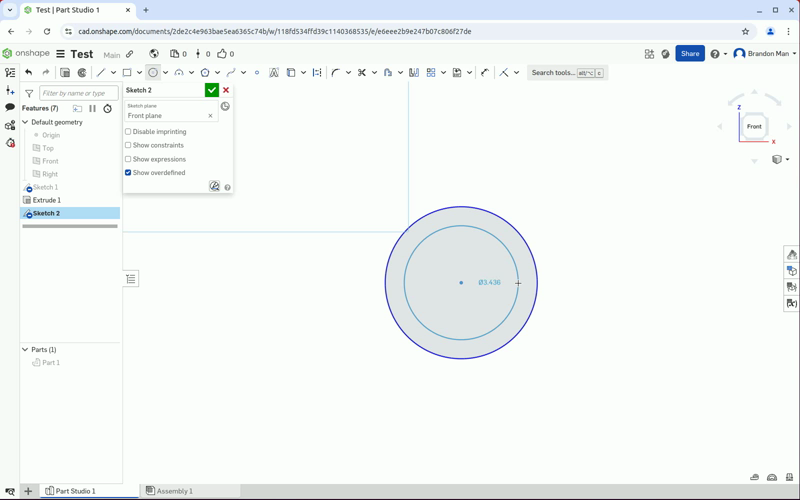
key(esc)
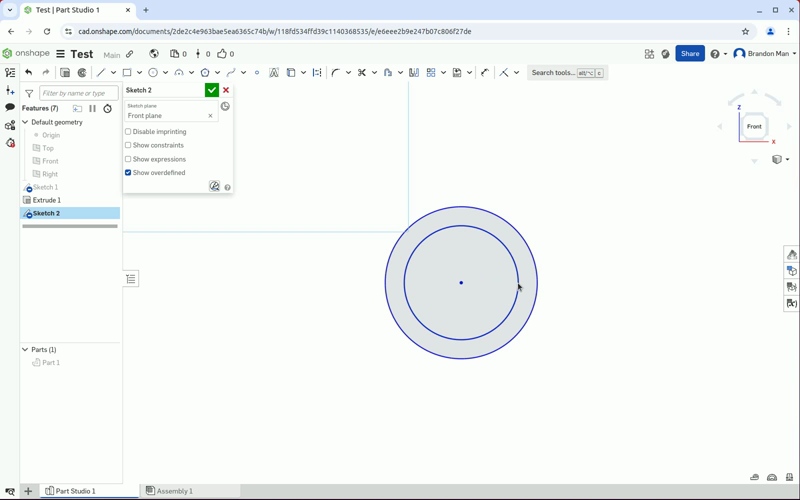
mouse_move(407, 325)
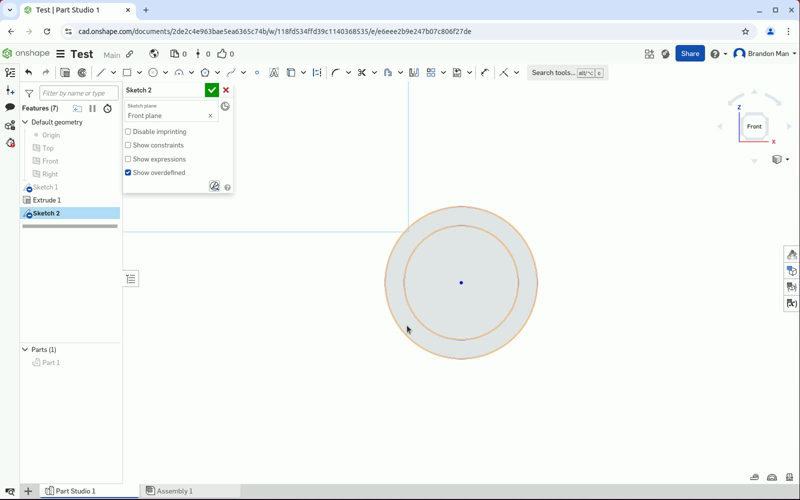
click(407, 325)
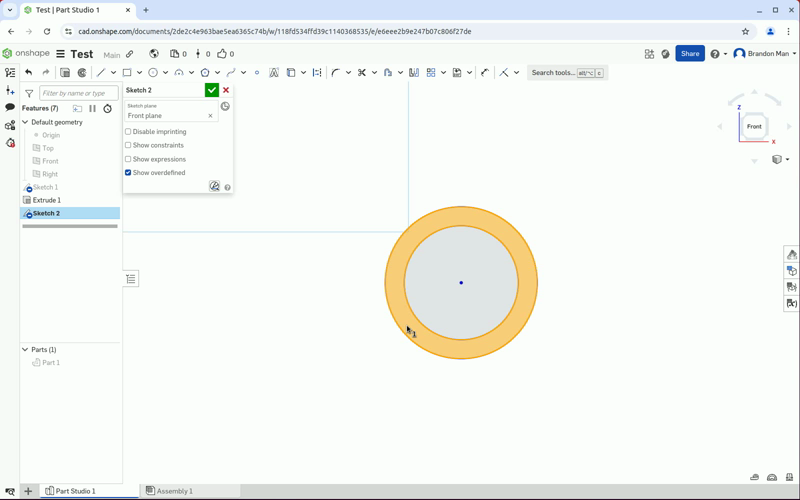
mouse_move(73, 352)
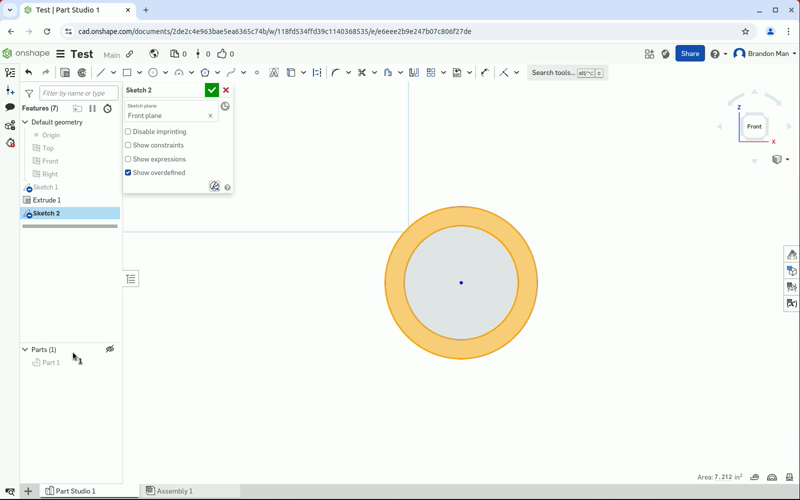
key(shift+y)
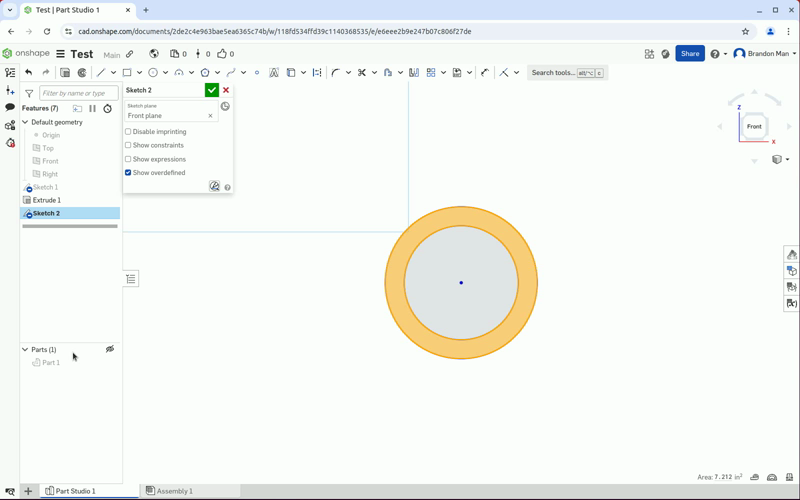
key(shift+e)
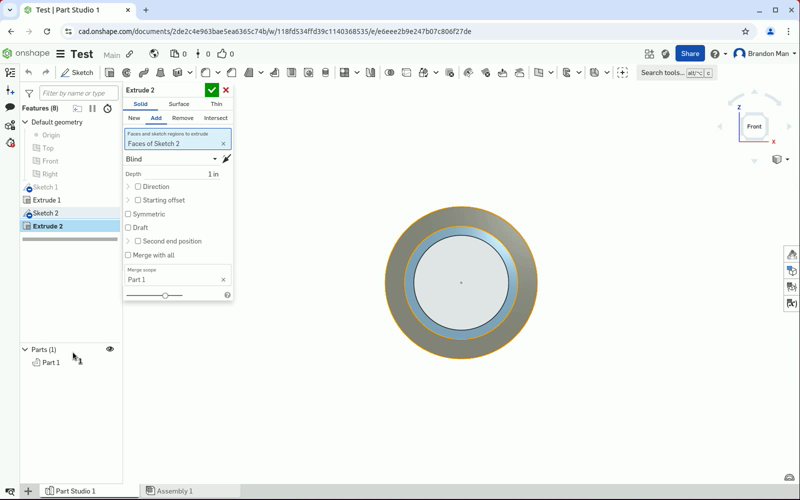
mouse_move(143, 106)
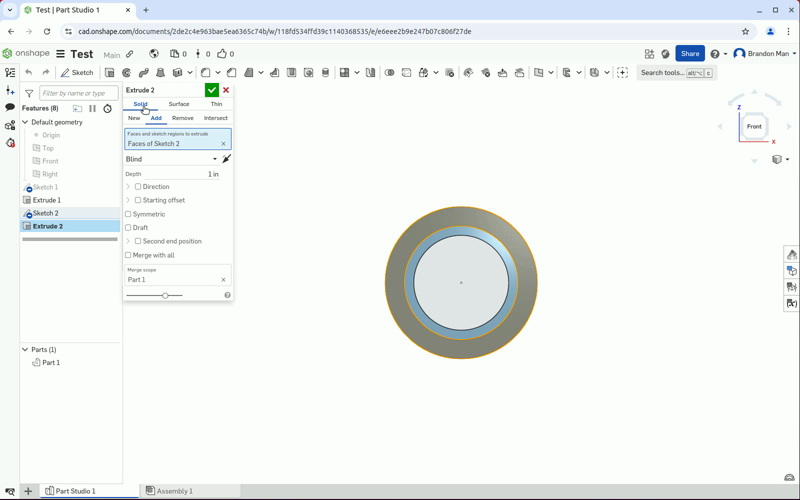
click(143, 106)
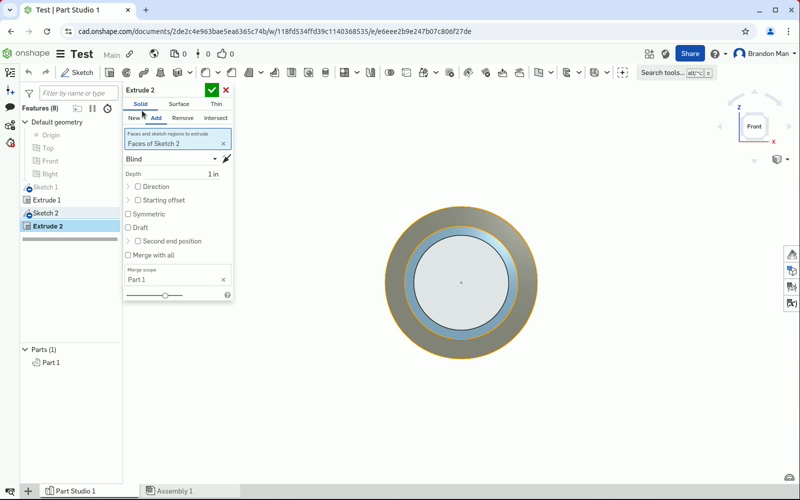
mouse_move(137, 120)
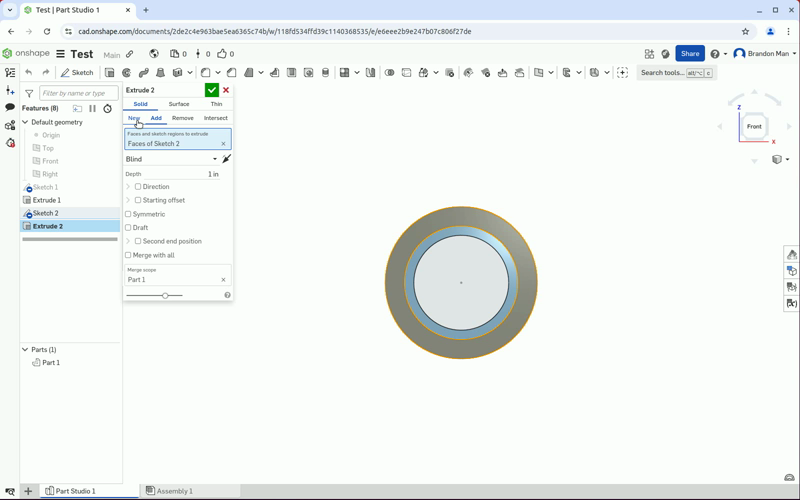
click(137, 120)
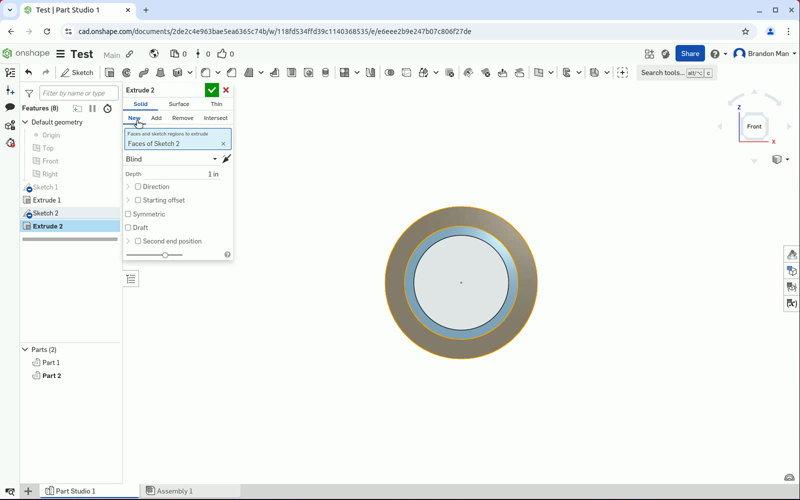
key(tab, 4)
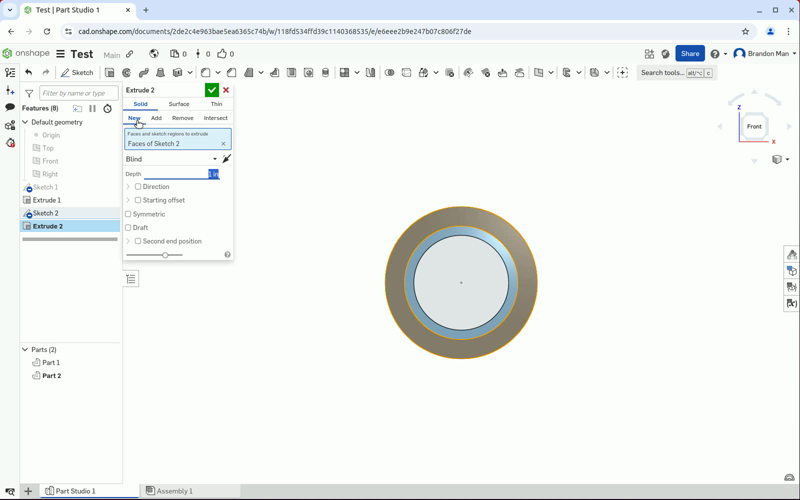
text(3.391)
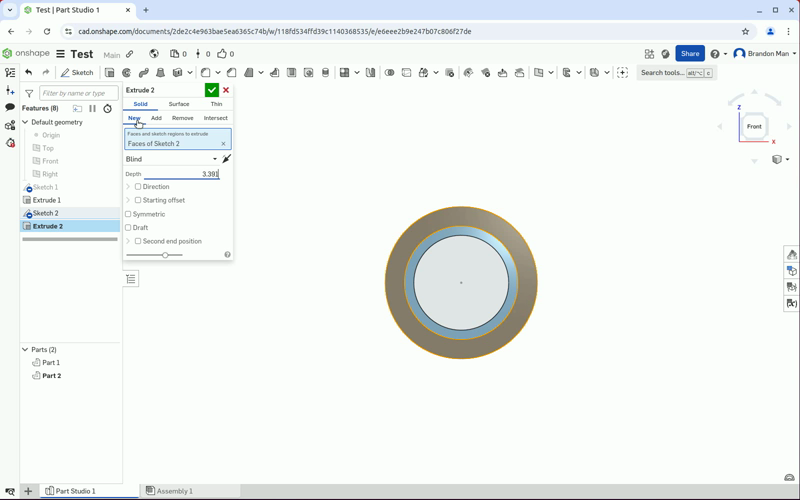
key(enter)
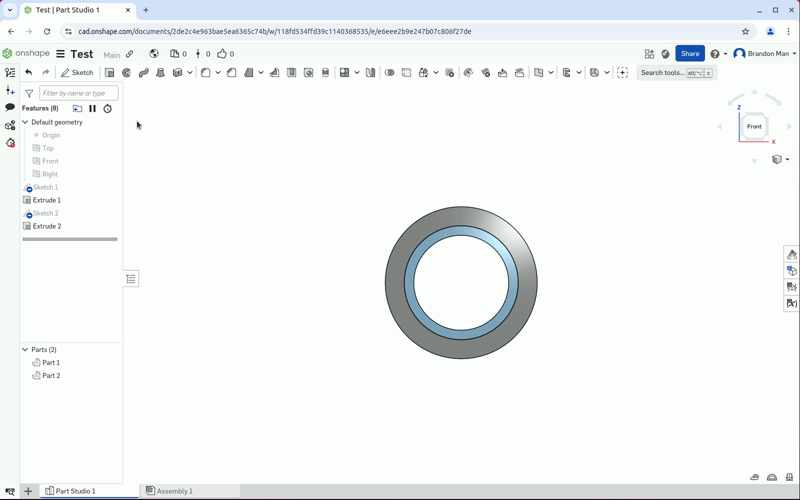
key(shift+h)
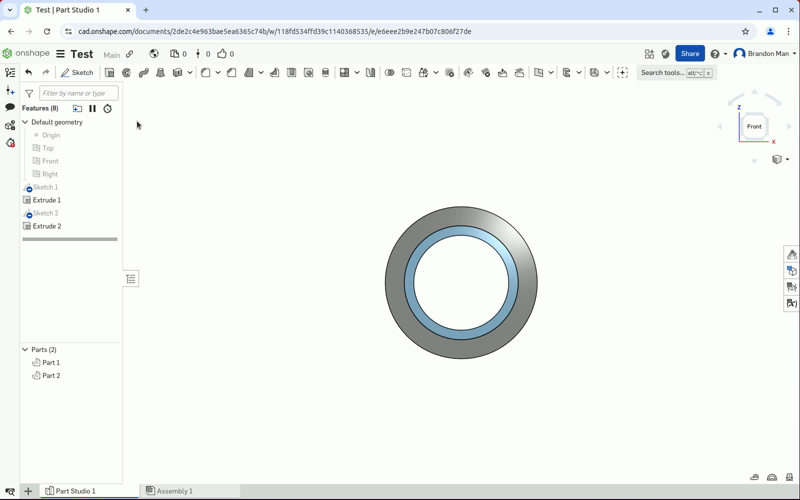
key(shift+h)
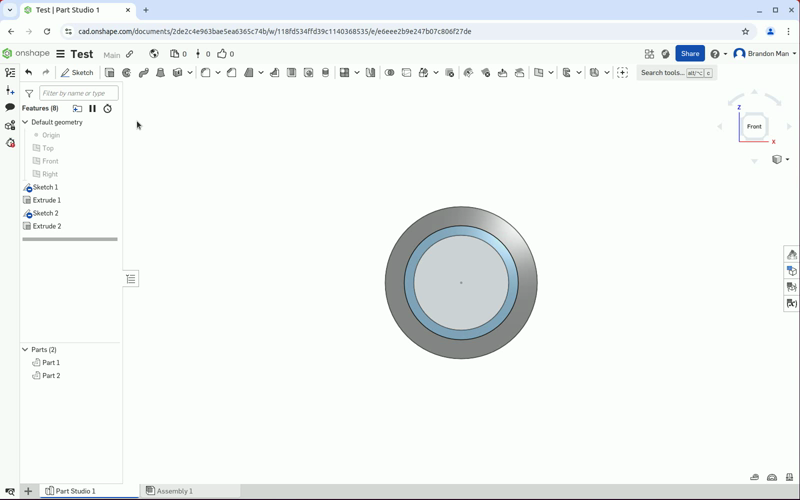
key(shift+7)
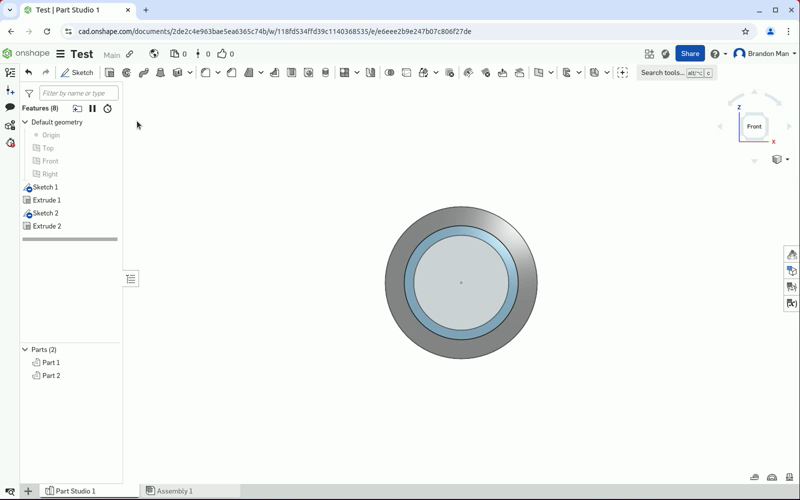
key(left, 2)
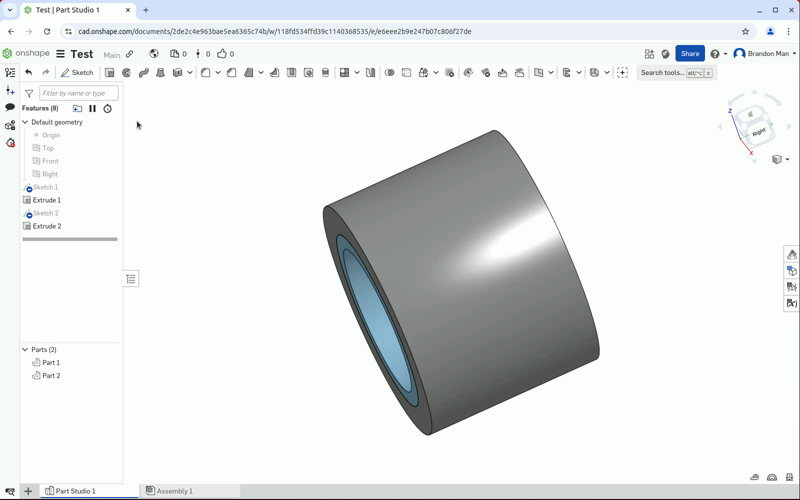
key(down, 2)
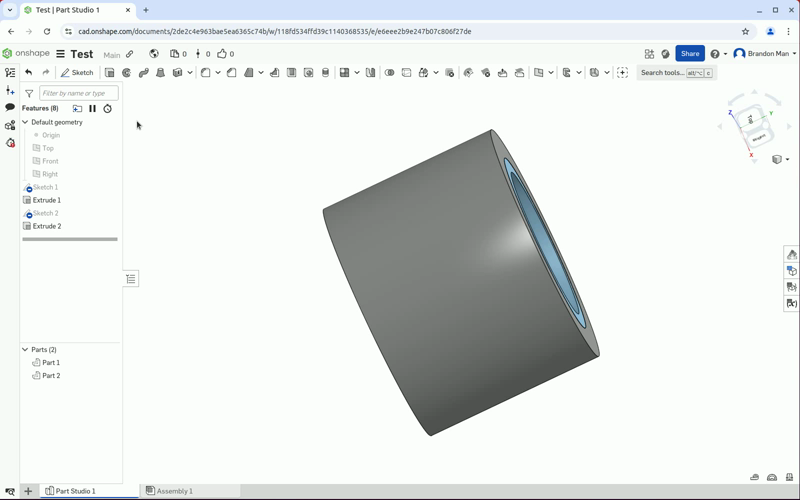
key(up, 2)
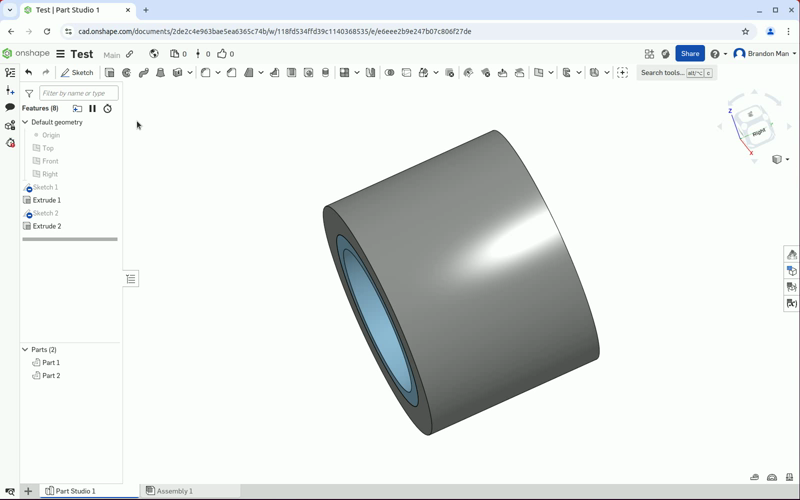
key(right, 2)
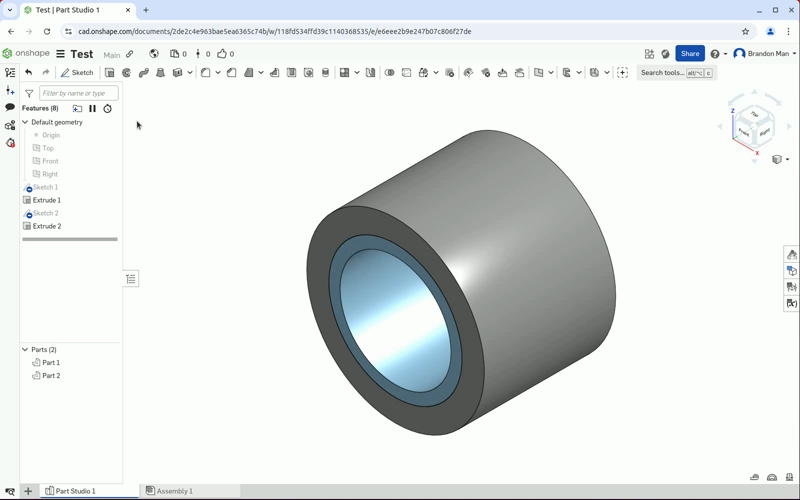
mouse_move(73, 189)
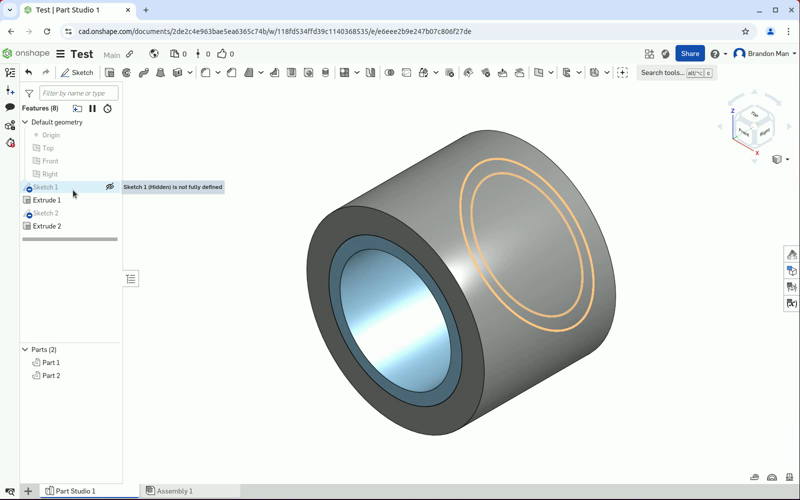
click(73, 189)